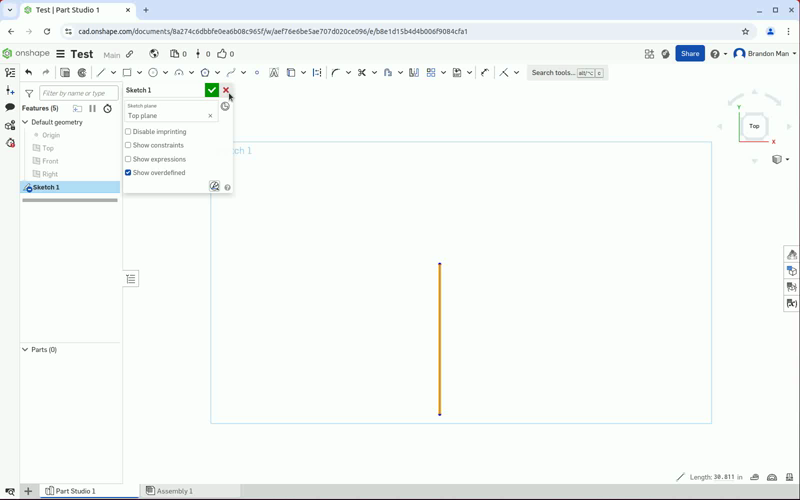
key(shift+h)
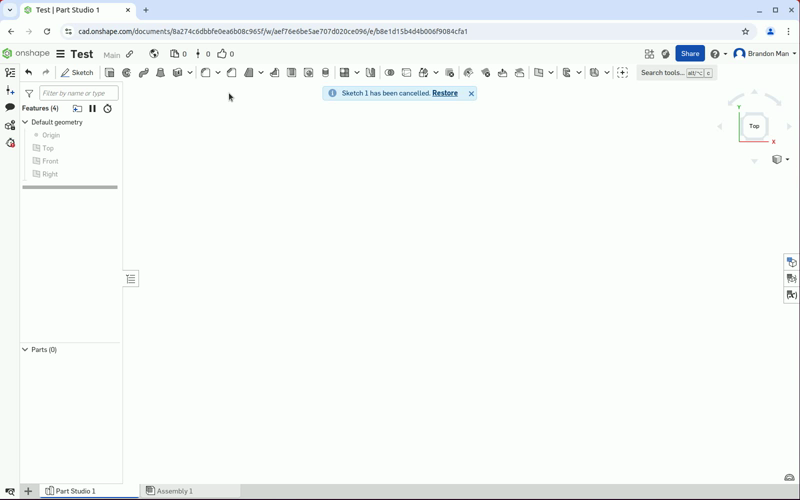
mouse_move(73, 352)
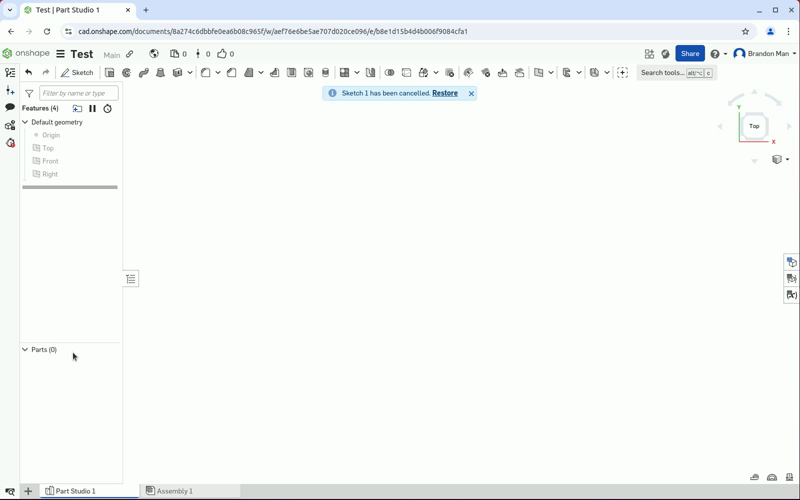
key(y)
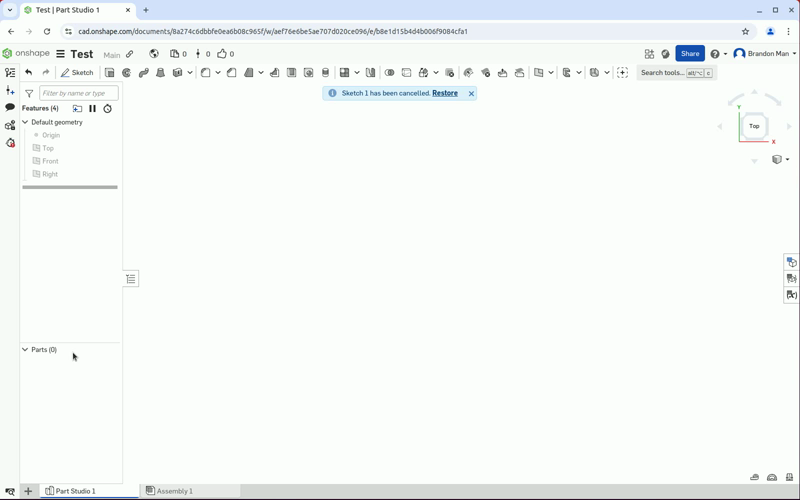
key(shift+p)
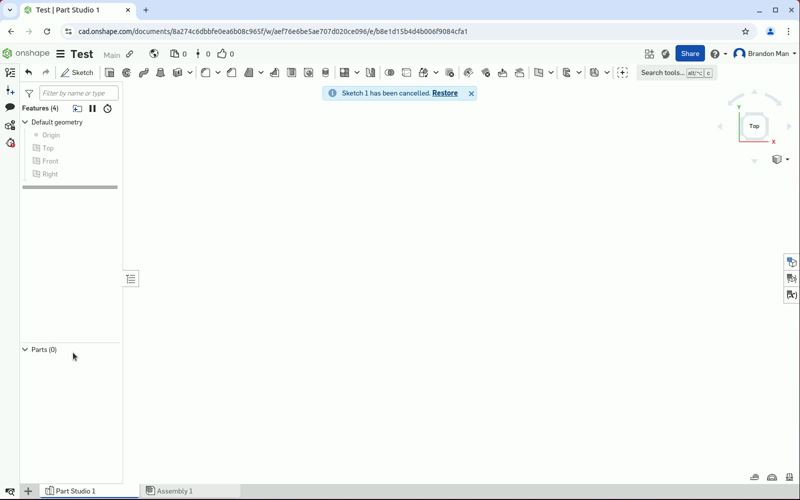
key(space)
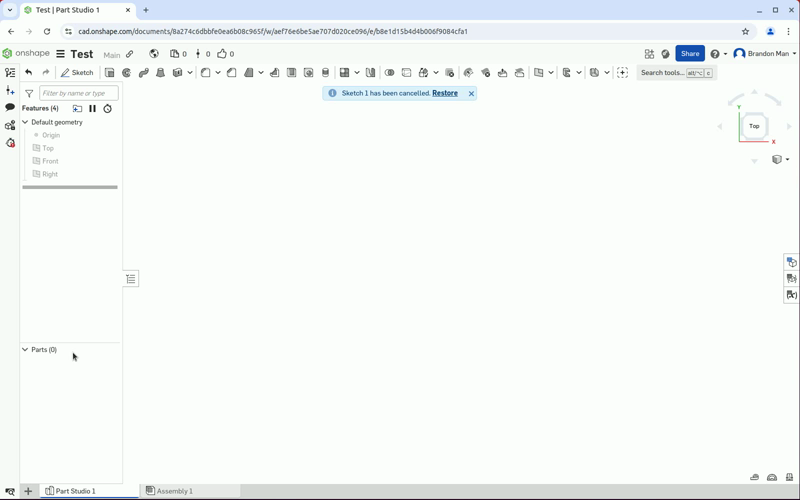
key_down(shift)
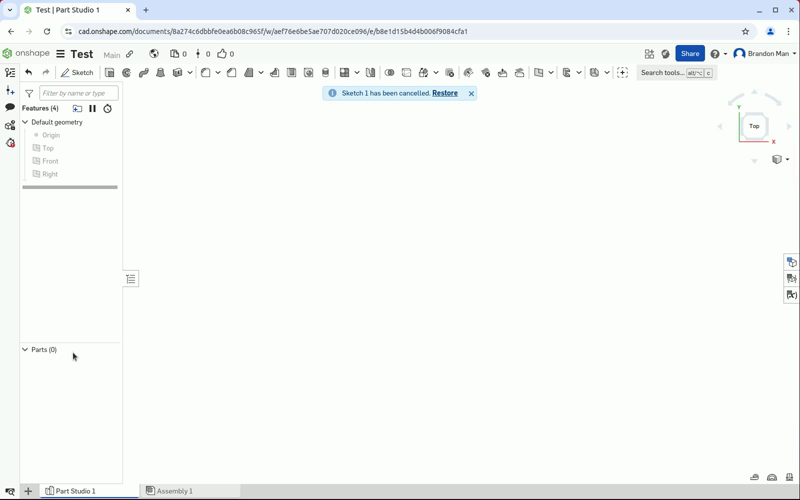
key(up)
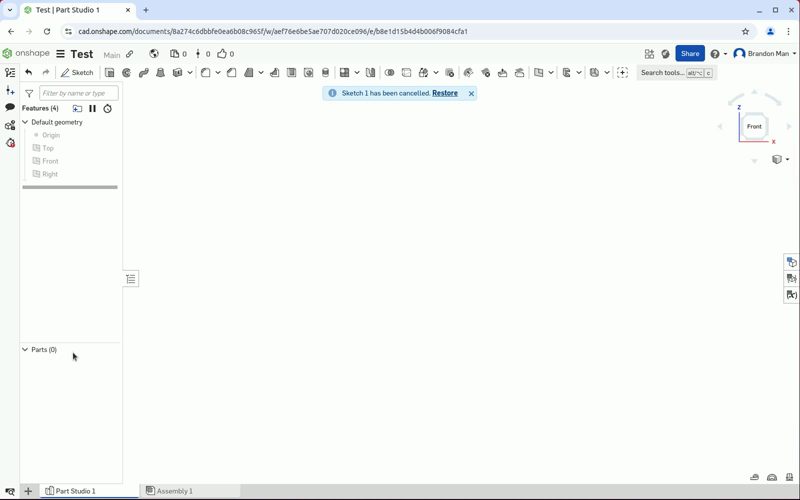
key_up(shift)
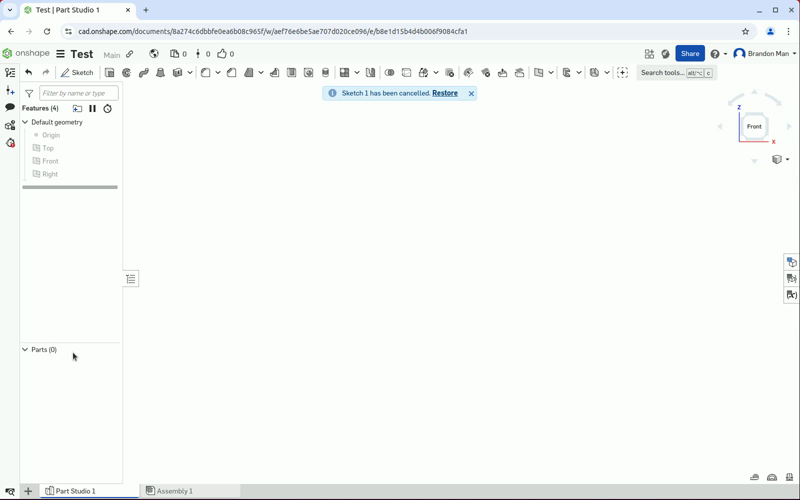
mouse_move(73, 352)
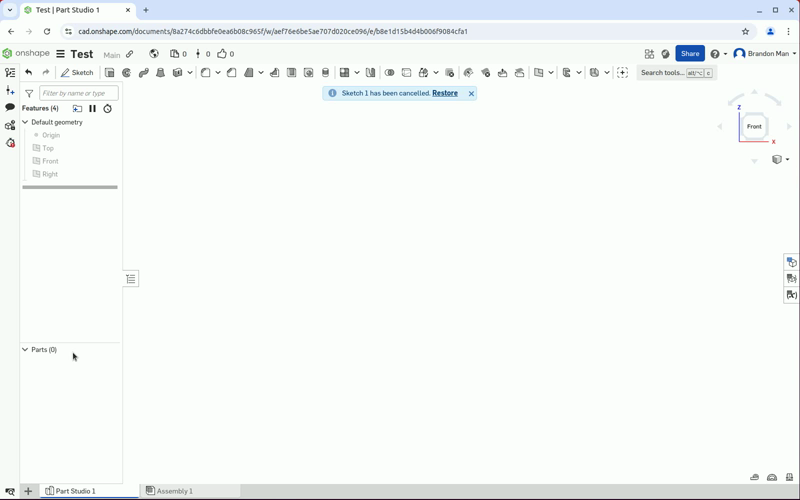
key(shift+y)
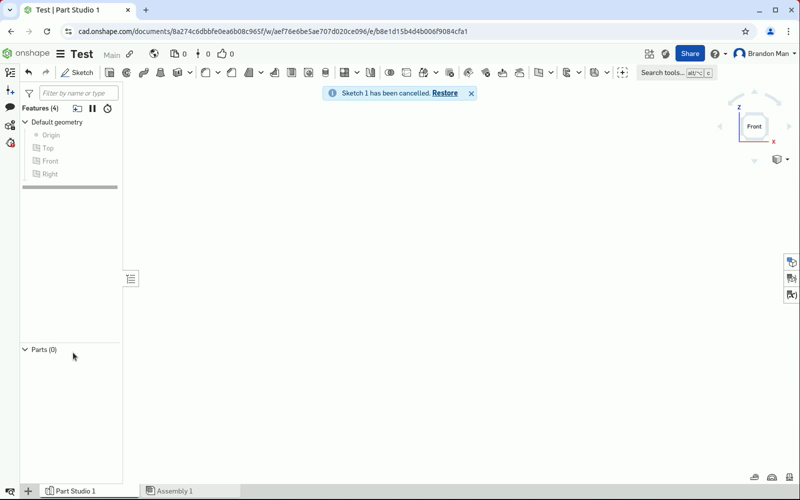
key(shift+s)
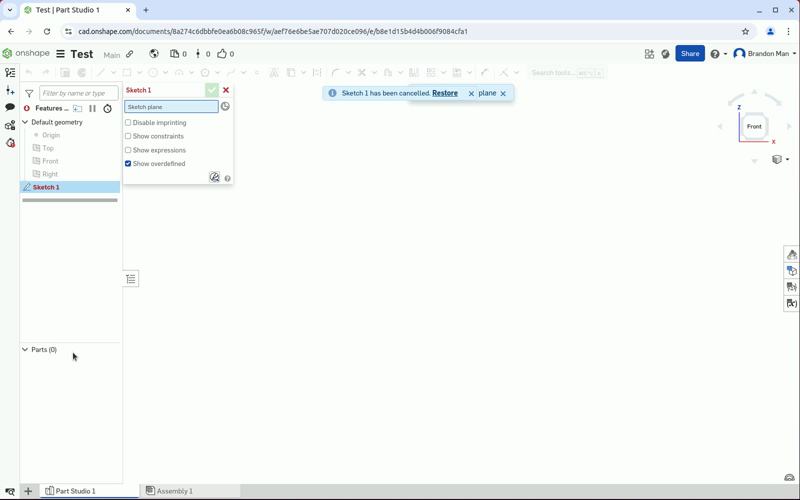
mouse_move(73, 163)
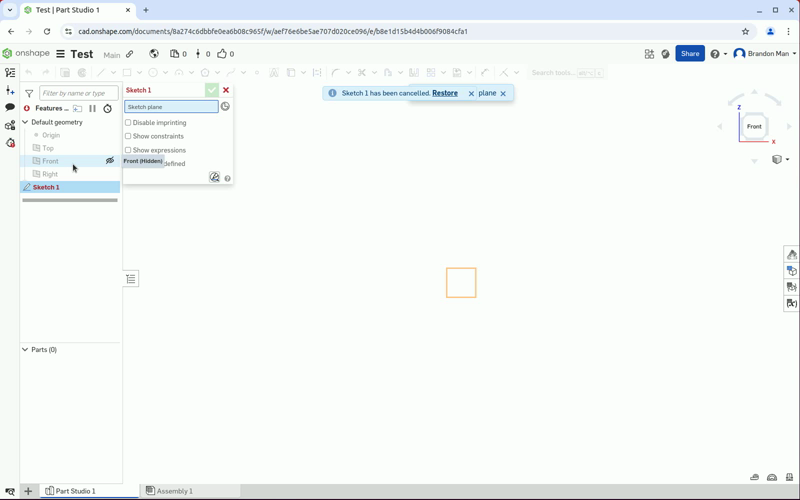
click(73, 163)
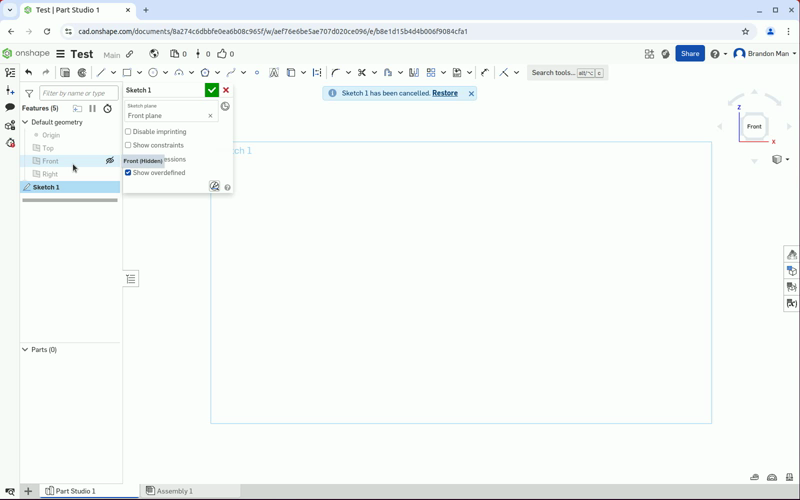
mouse_move(73, 352)
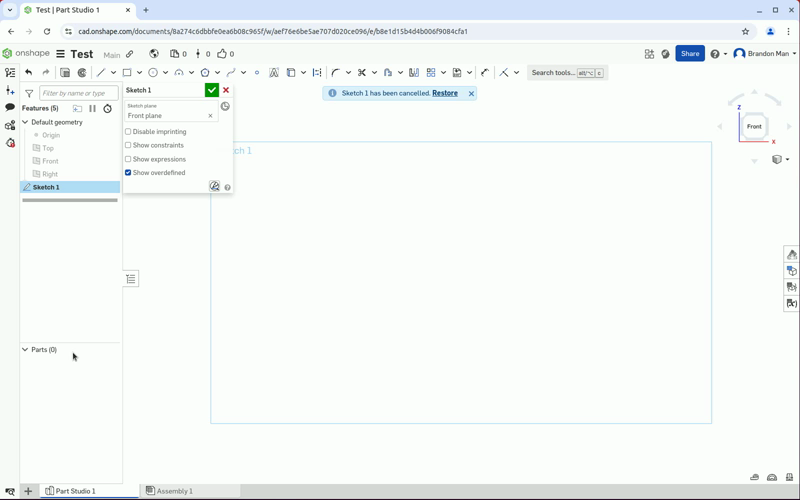
key(y)
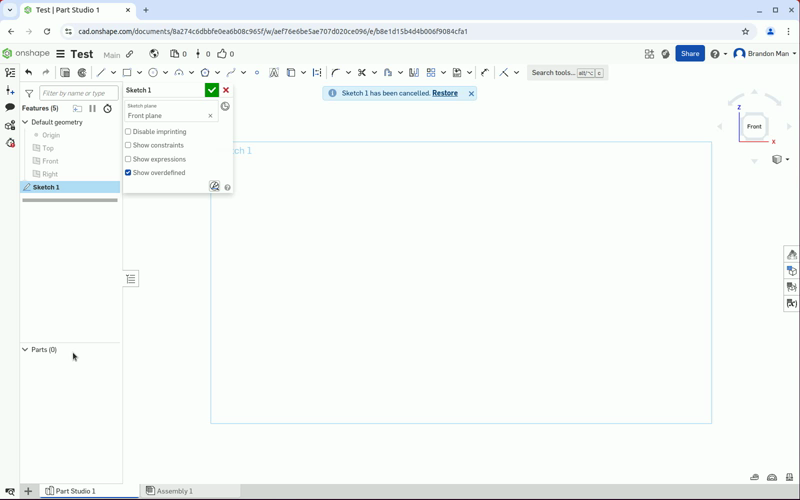
key(c)
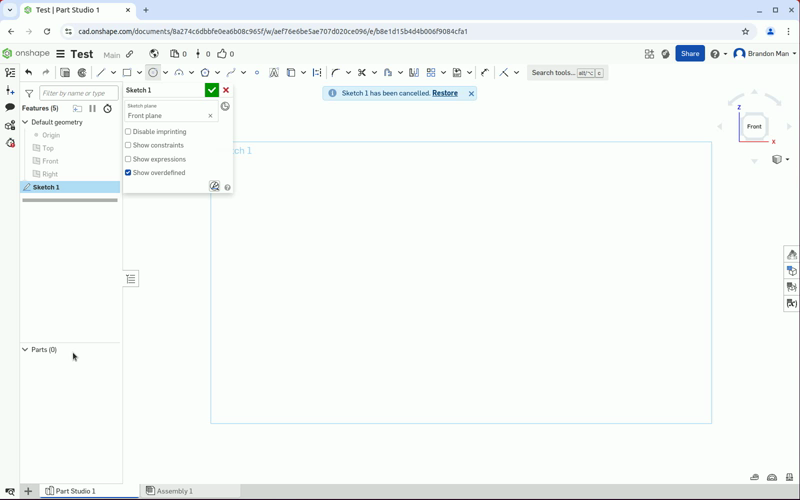
key_down(shift)
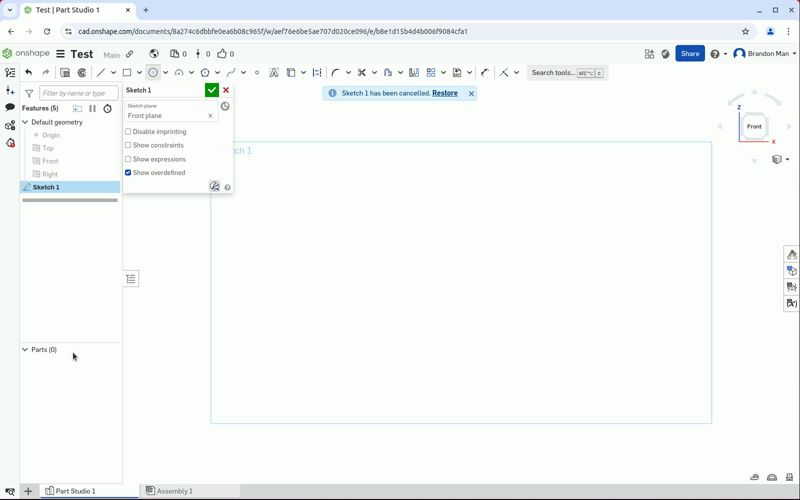
mouse_move(460, 282)
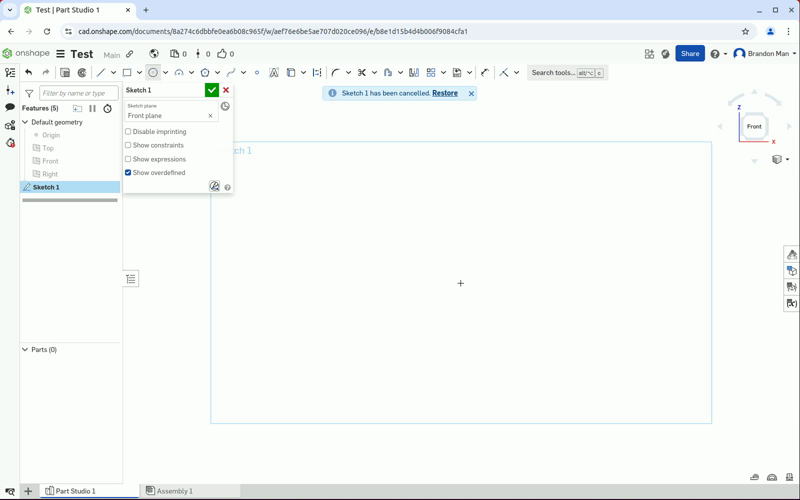
click(460, 282)
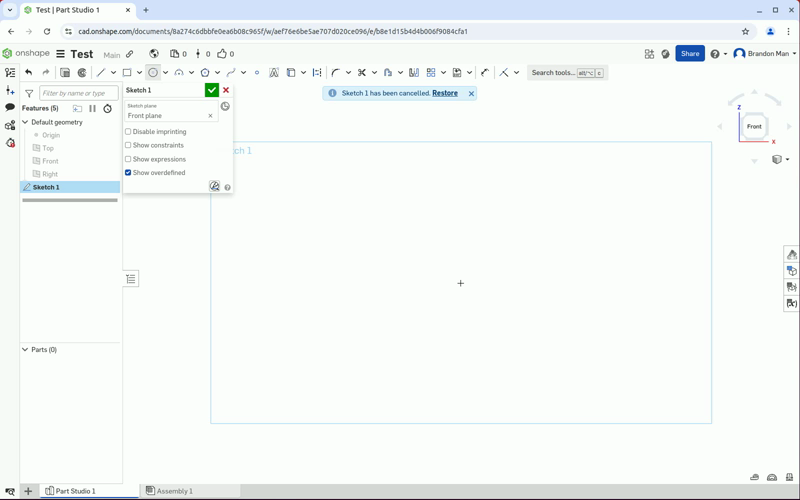
key_up(shift)
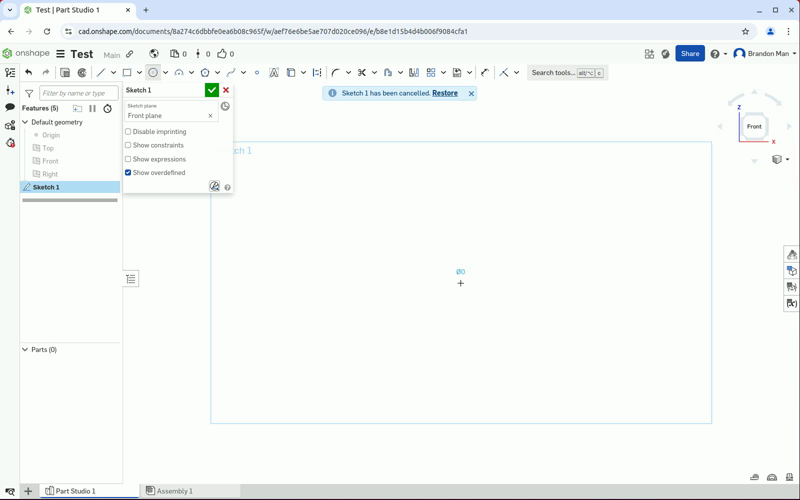
mouse_move(505, 282)
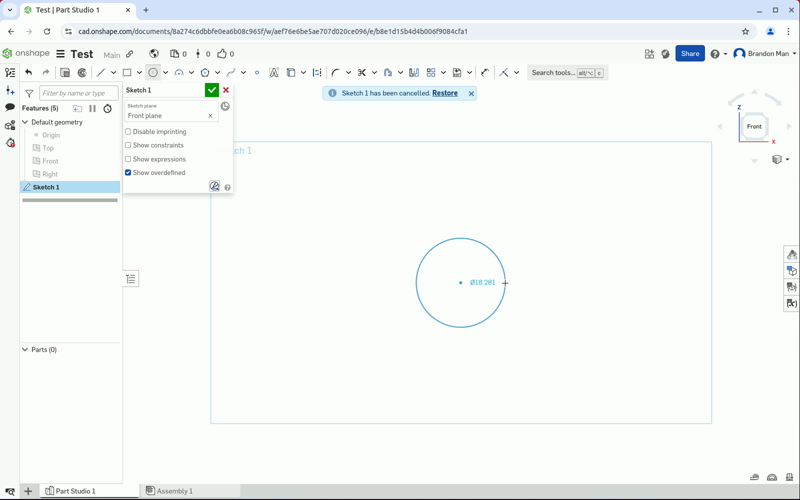
click(505, 282)
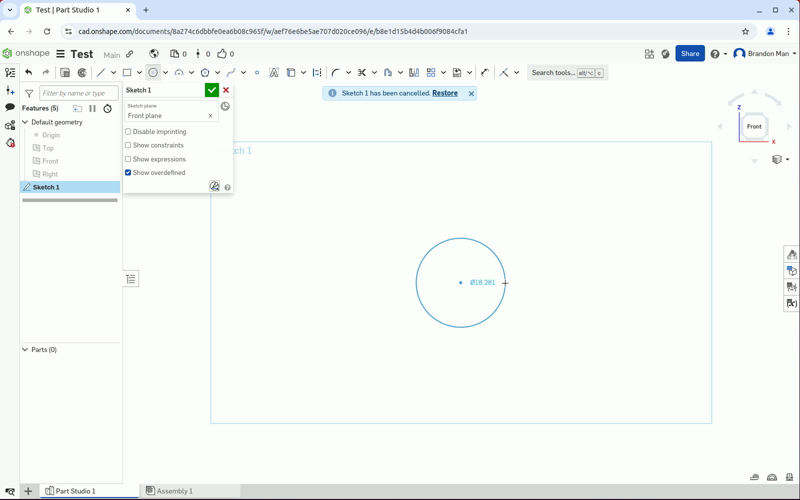
key(esc)
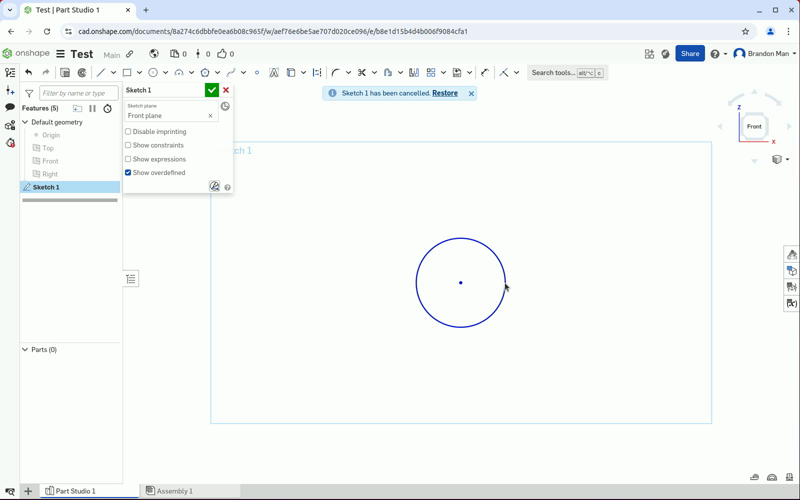
key(c)
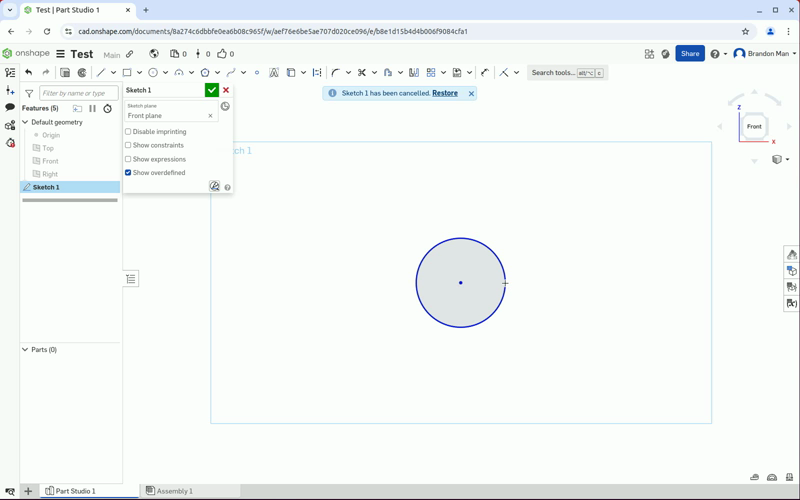
key_down(shift)
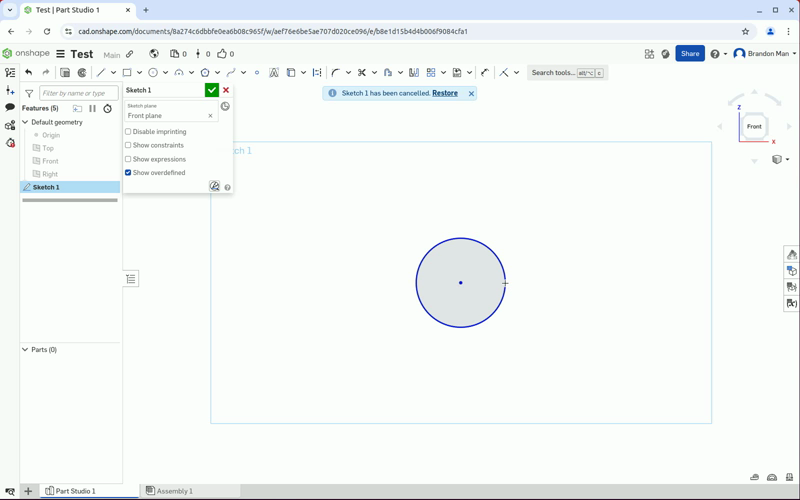
mouse_move(460, 282)
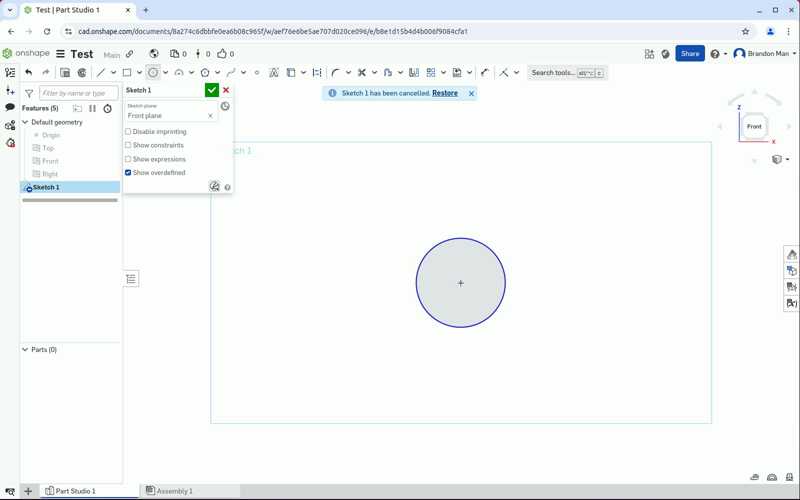
click(460, 282)
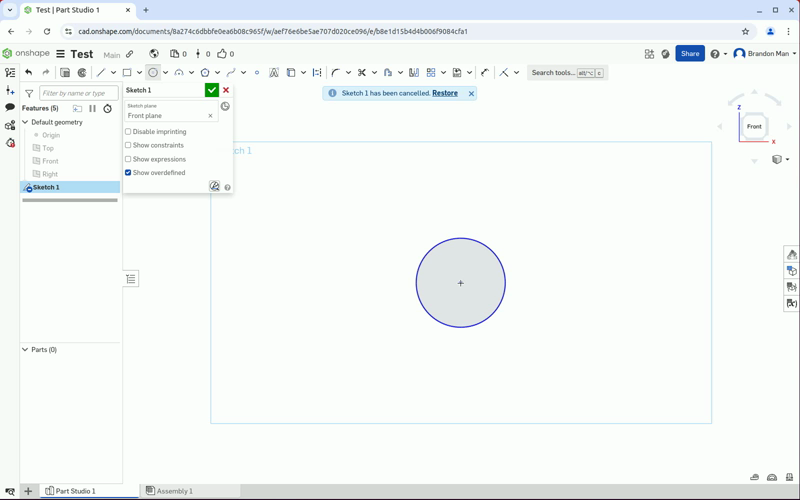
key_up(shift)
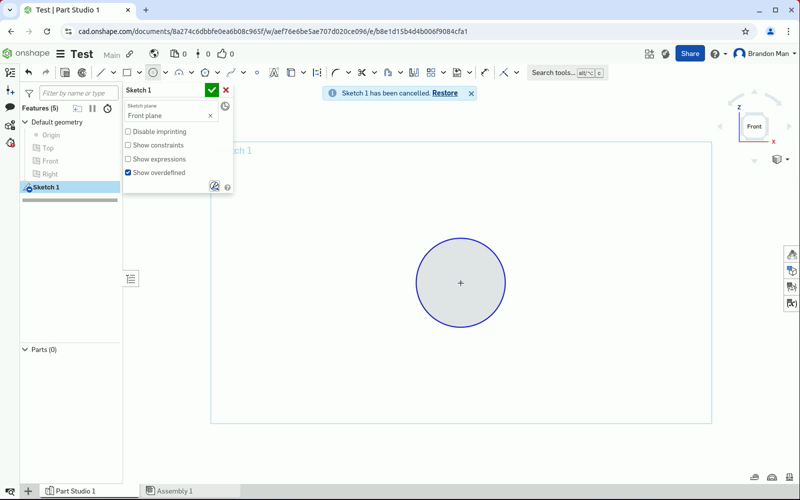
mouse_move(478, 282)
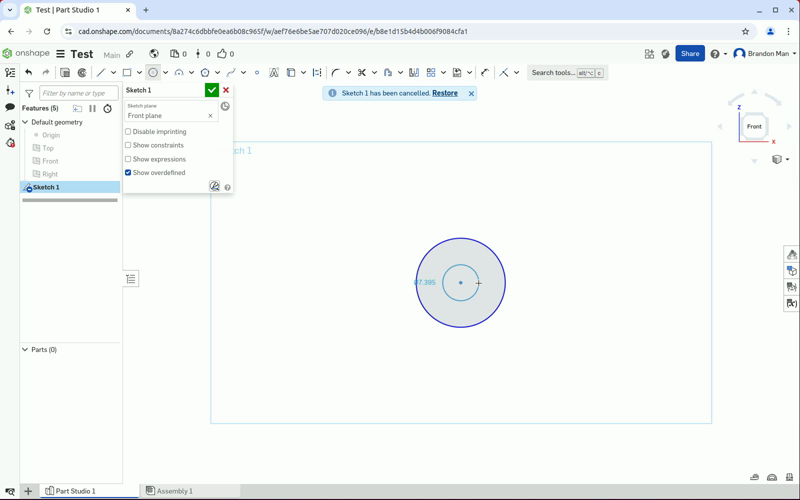
click(478, 282)
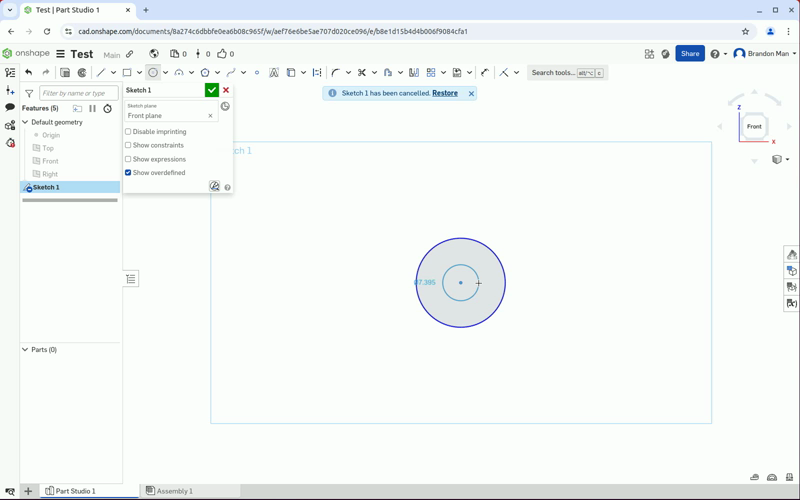
key(esc)
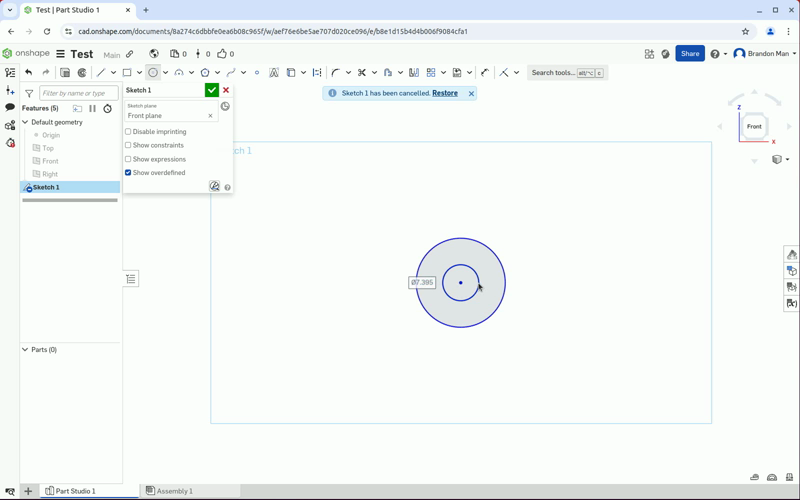
mouse_move(464, 307)
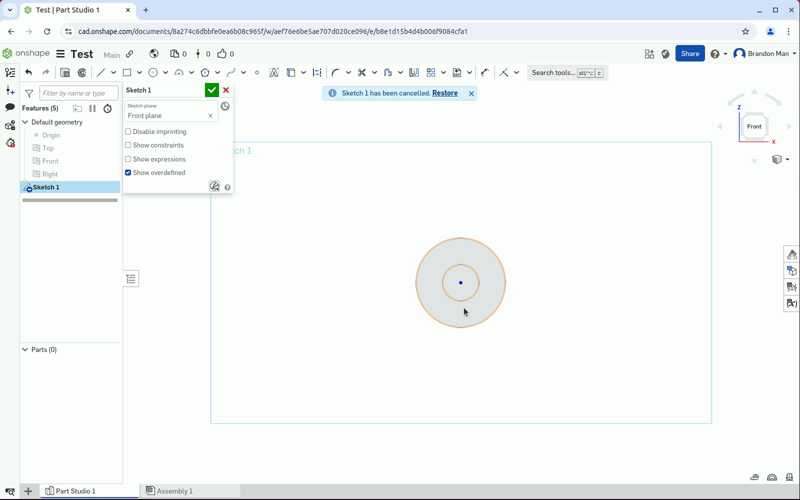
click(464, 307)
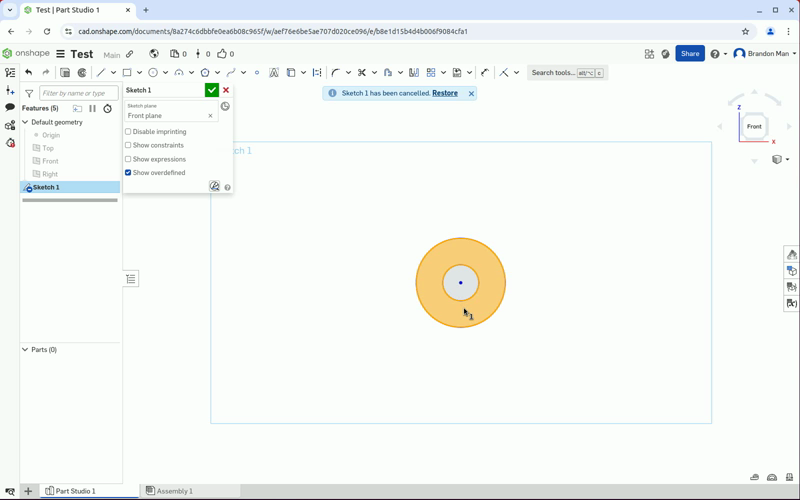
mouse_move(73, 352)
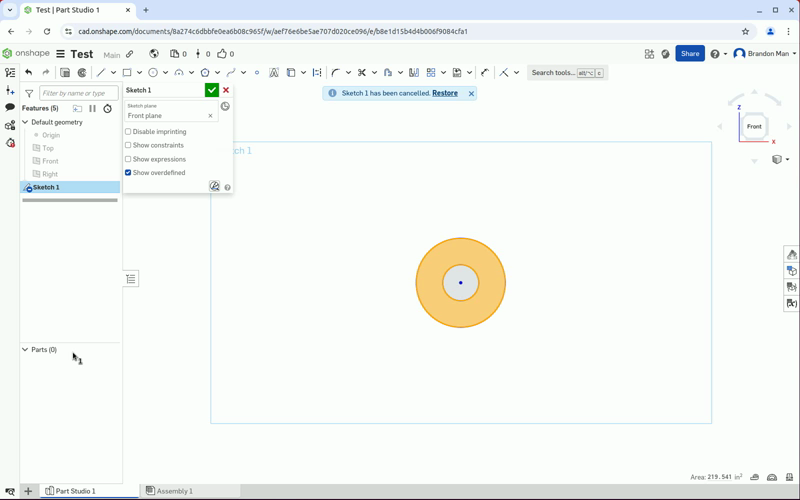
key(shift+y)
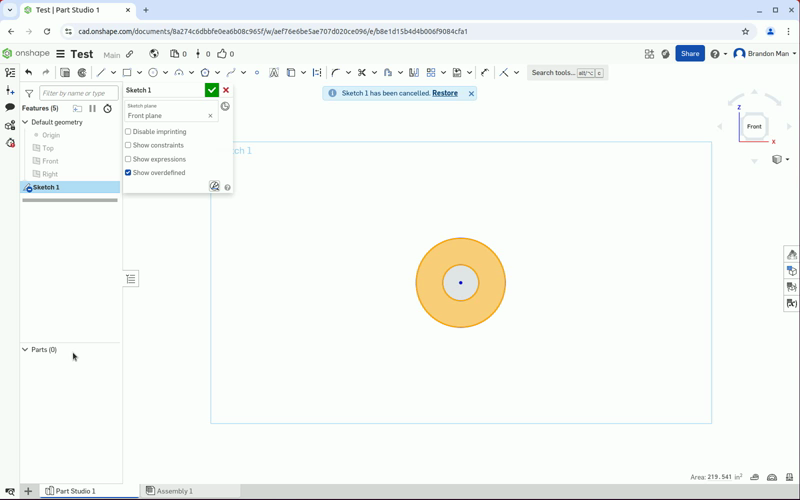
key(shift+e)
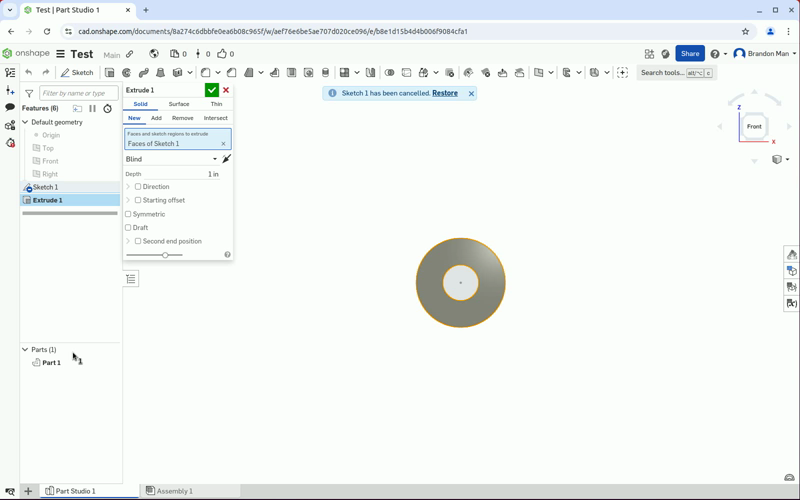
mouse_move(143, 106)
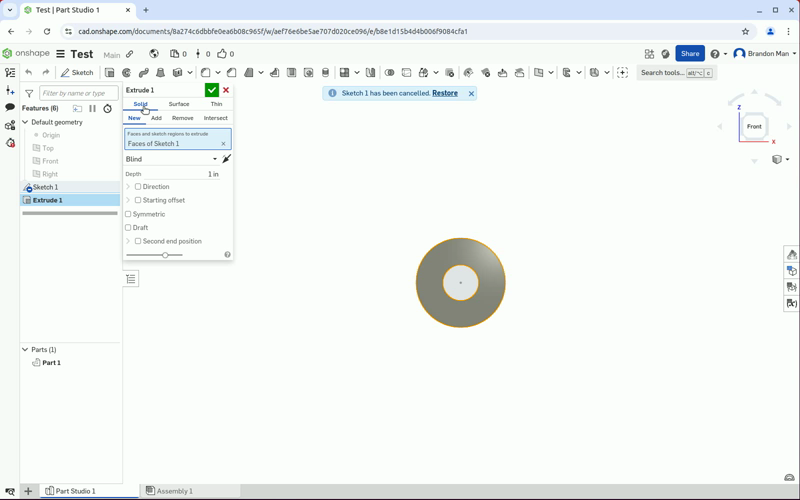
click(143, 106)
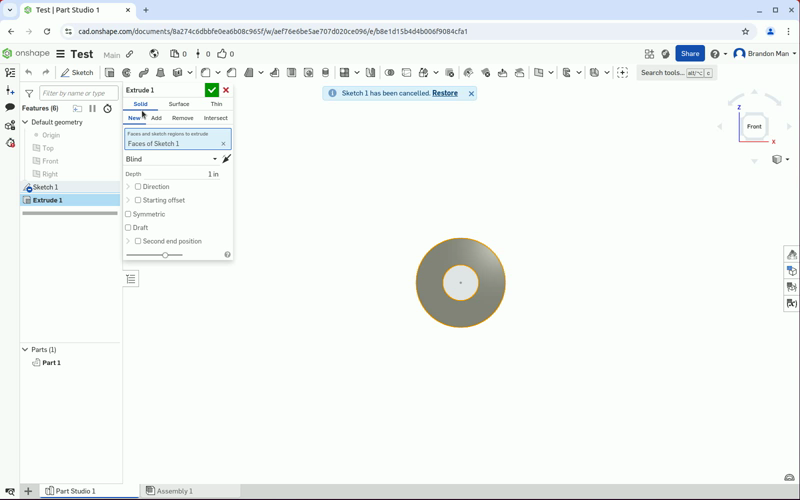
mouse_move(137, 120)
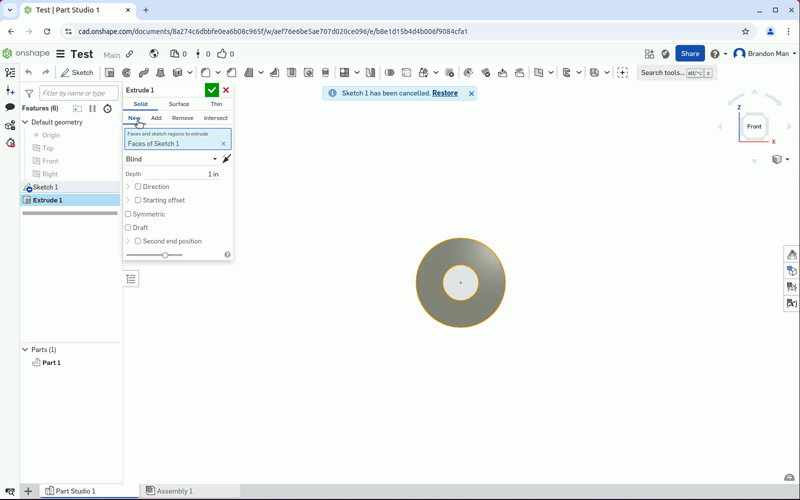
click(137, 120)
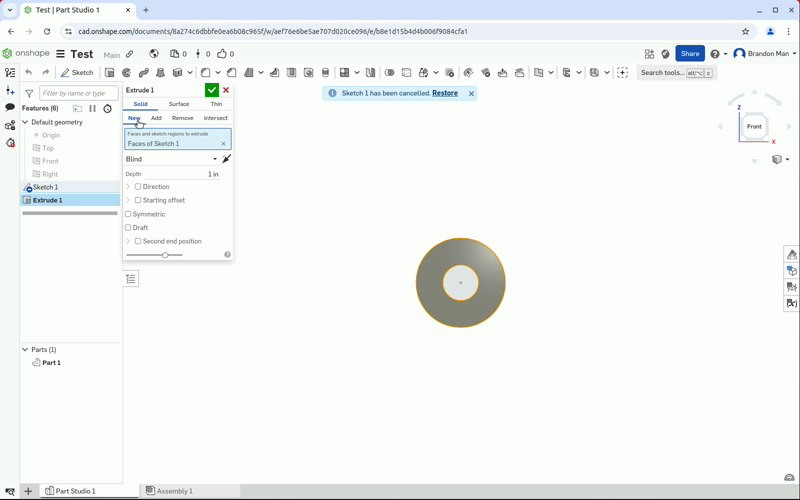
key(tab, 4)
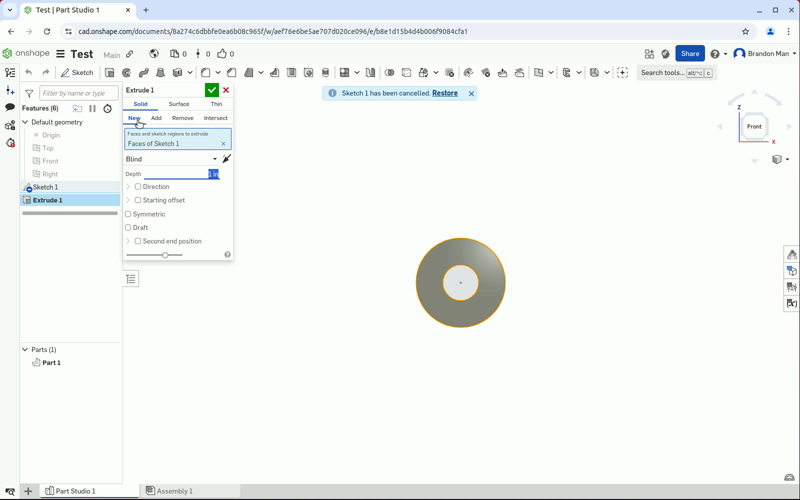
text(3.611)
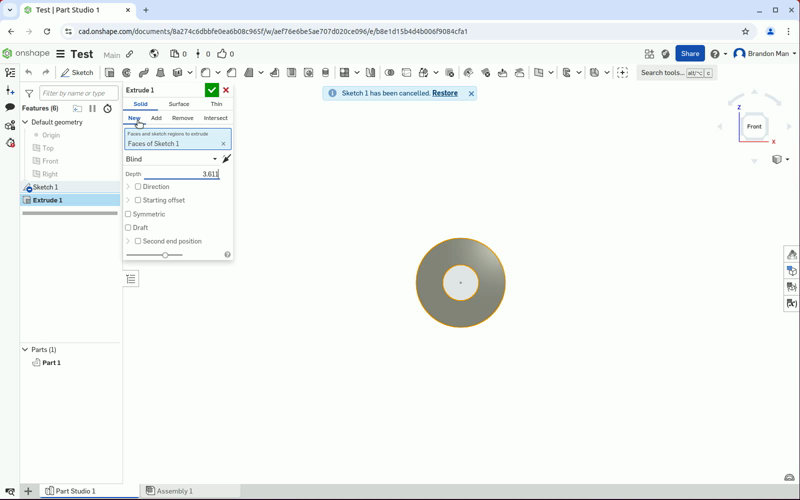
key(enter)
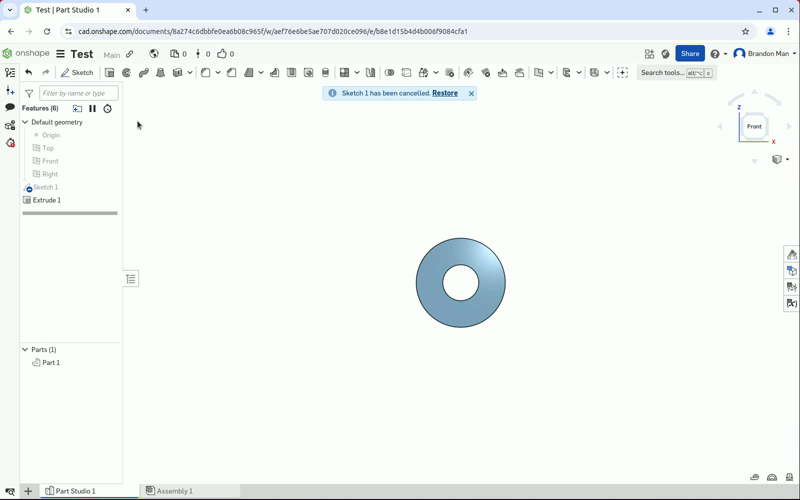
key(shift+h)
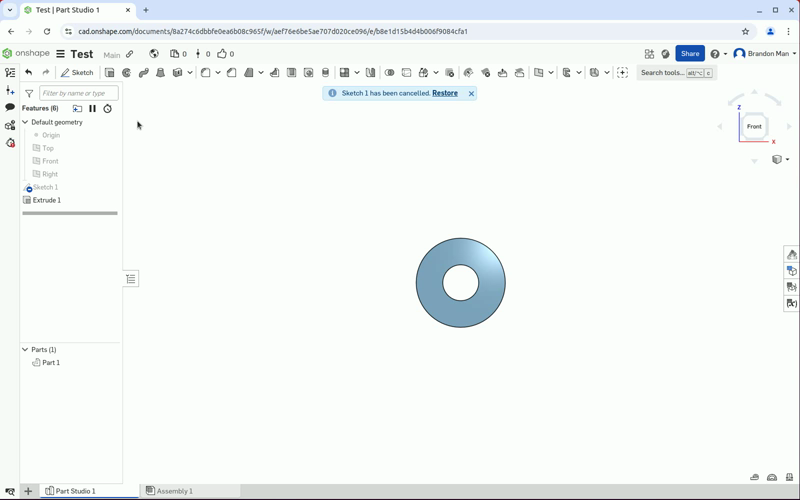
key(shift+h)
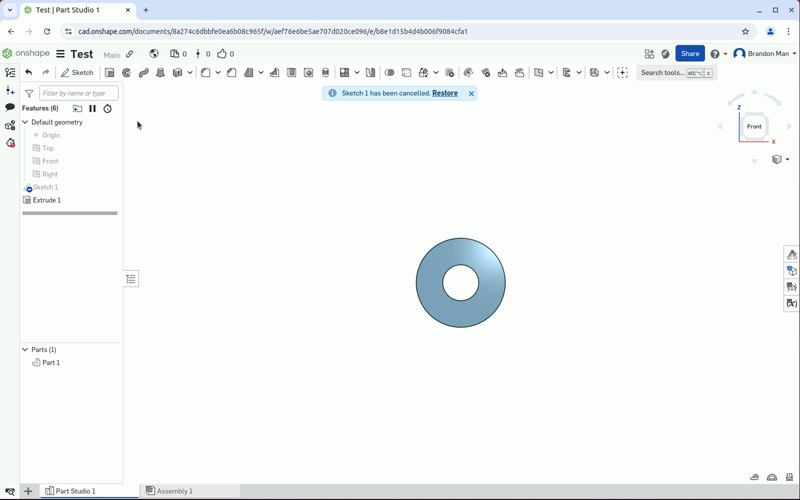
mouse_move(73, 189)
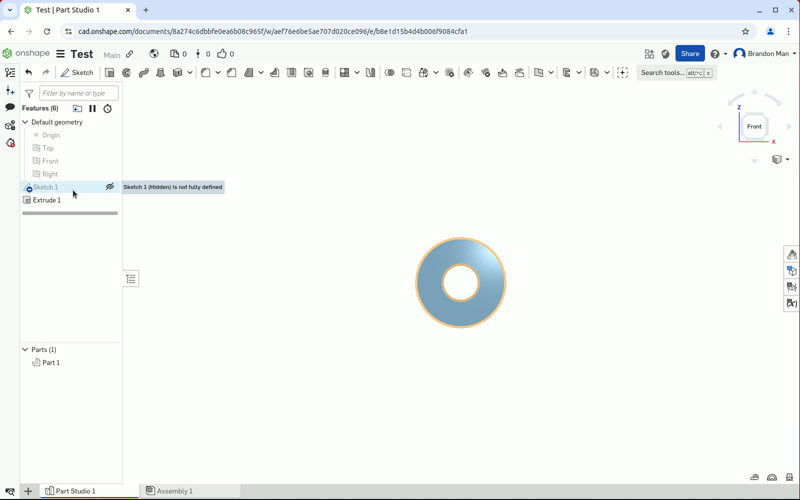
click(73, 189)
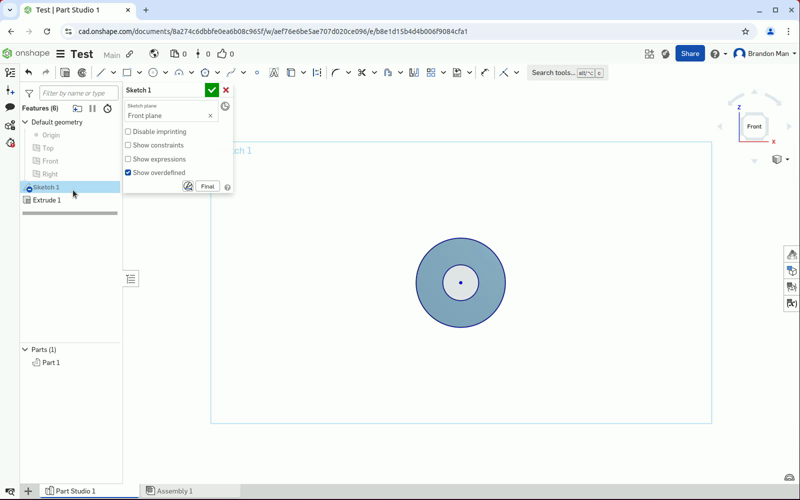
mouse_move(229, 92)
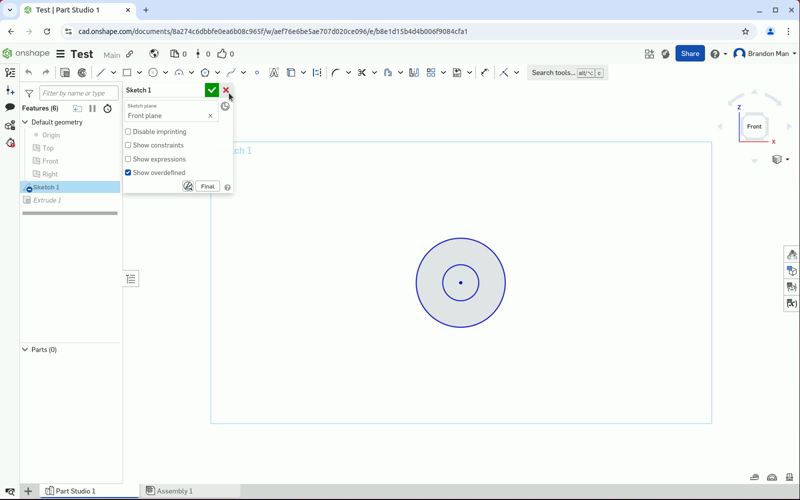
click(229, 92)
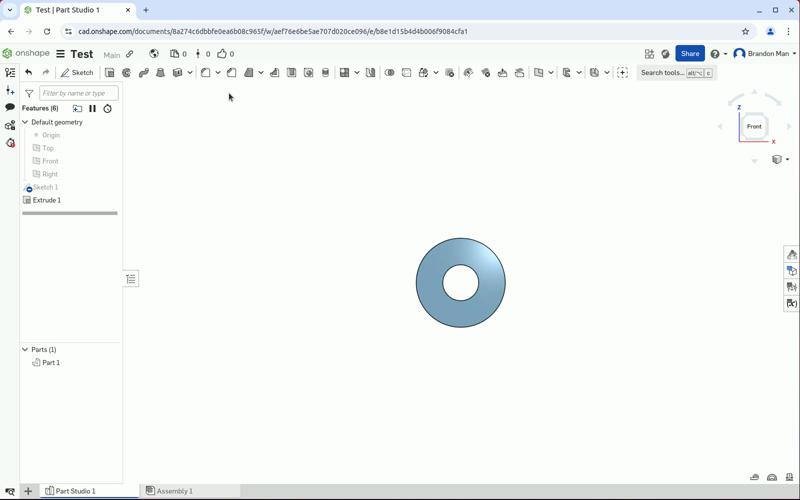
mouse_move(541, 75)
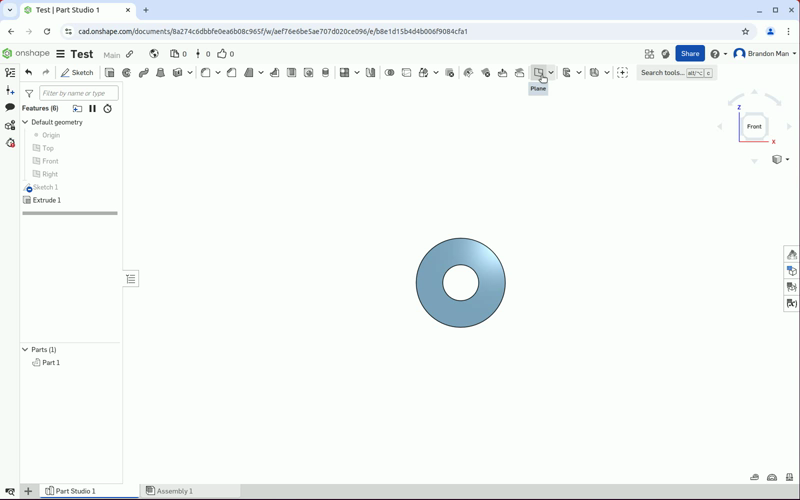
click(541, 75)
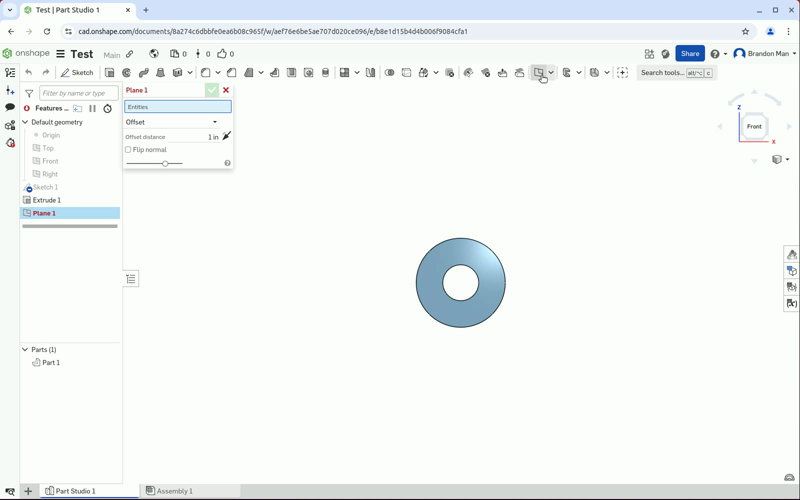
mouse_move(73, 163)
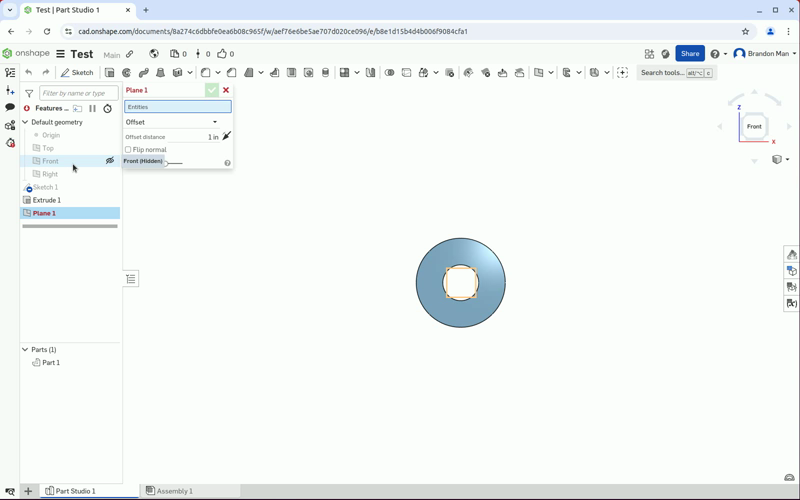
click(73, 163)
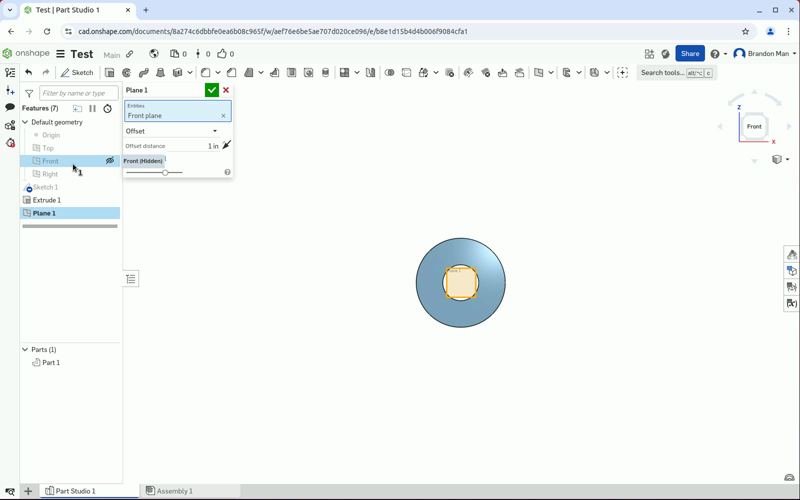
key(tab, 2)
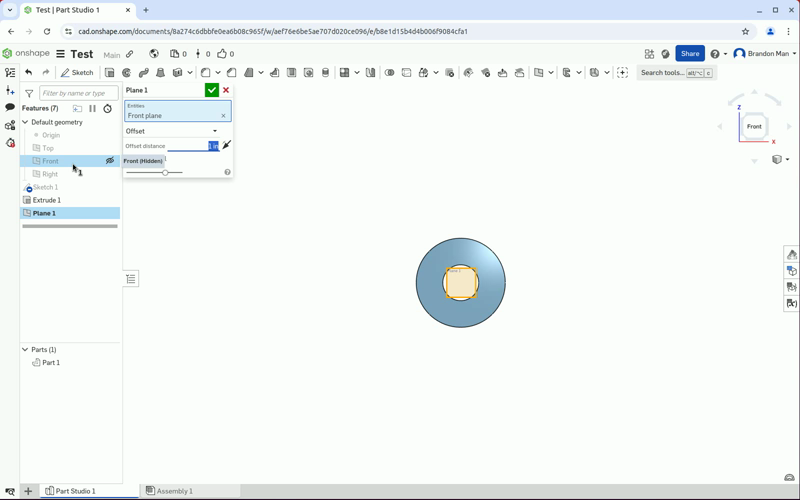
text(3.605)
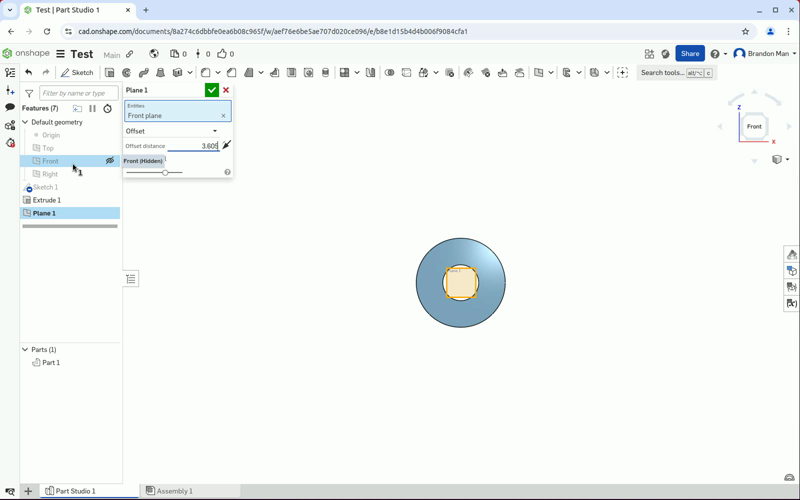
key(enter, 2)
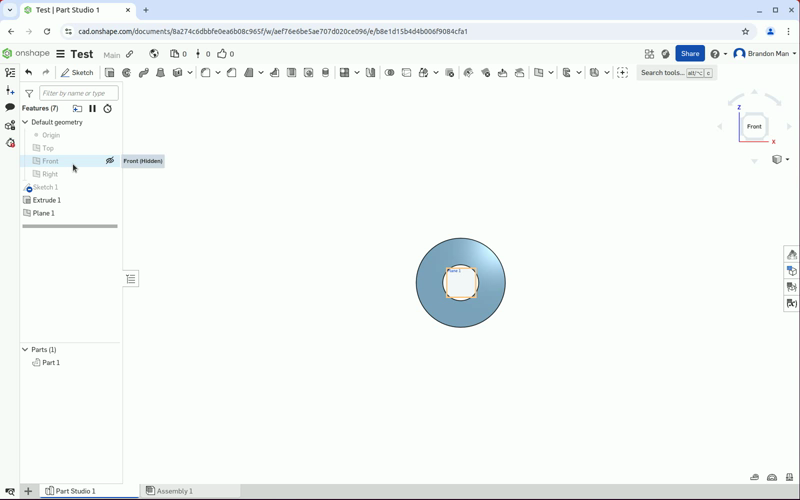
key(shift+s)
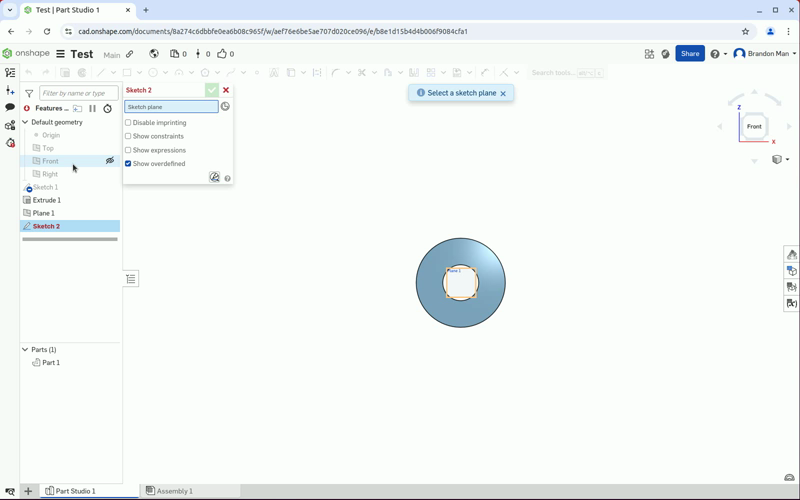
mouse_move(73, 215)
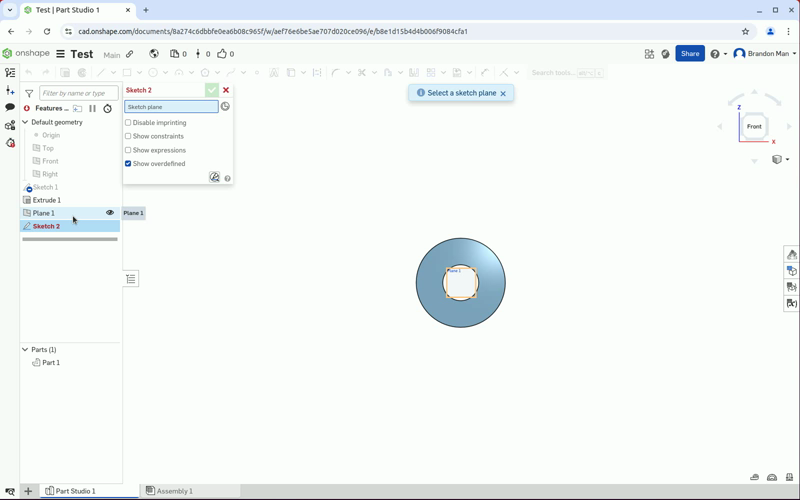
click(73, 215)
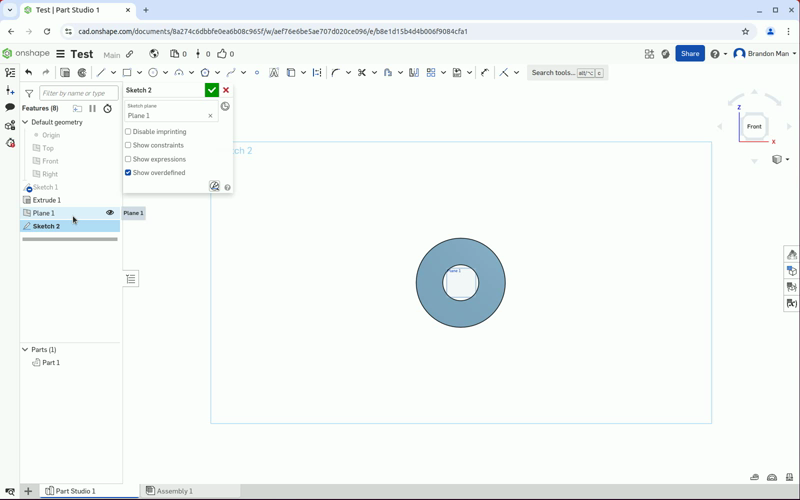
mouse_move(73, 352)
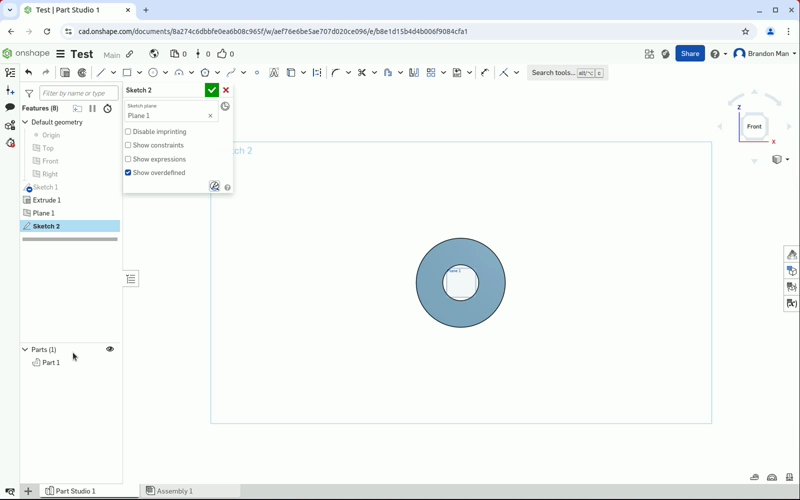
key(y)
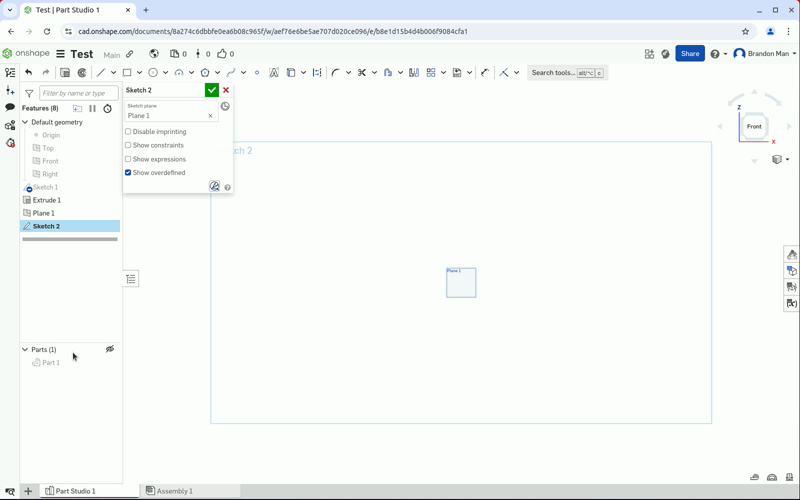
key(c)
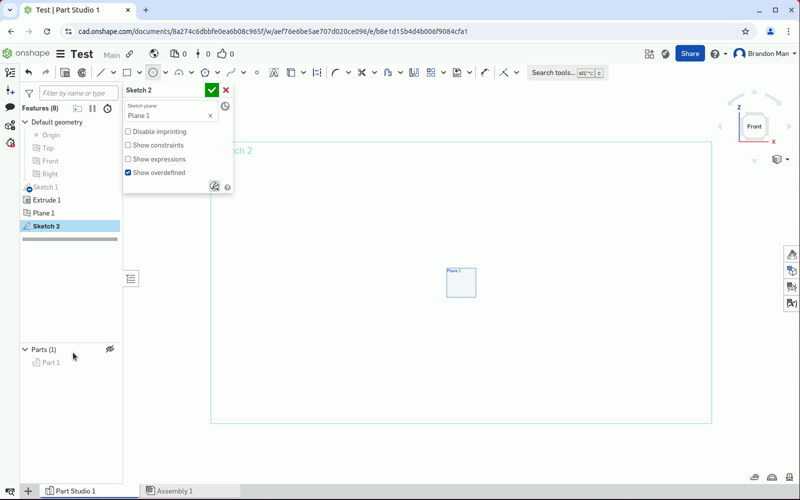
key_down(shift)
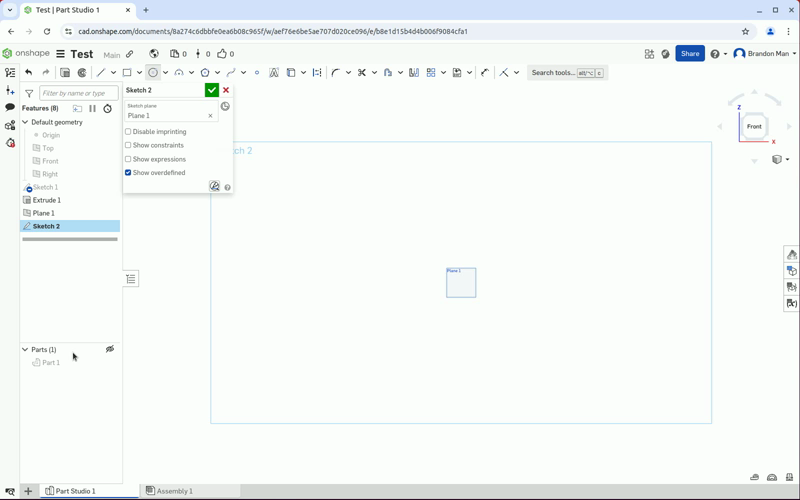
mouse_move(460, 282)
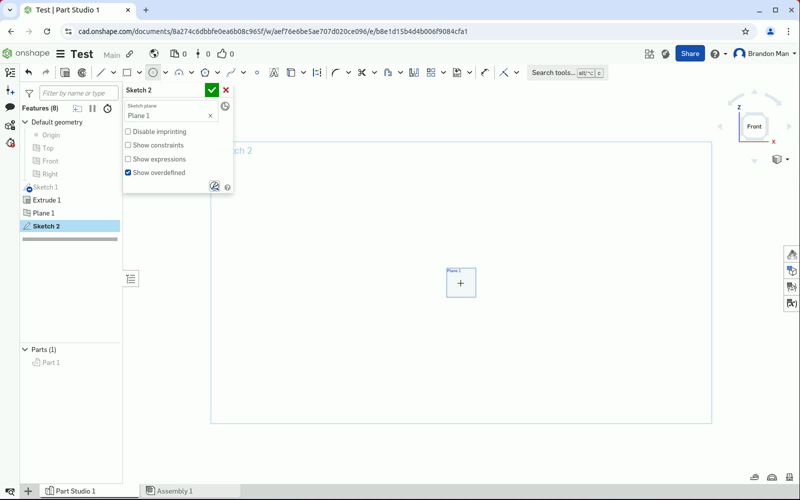
click(460, 282)
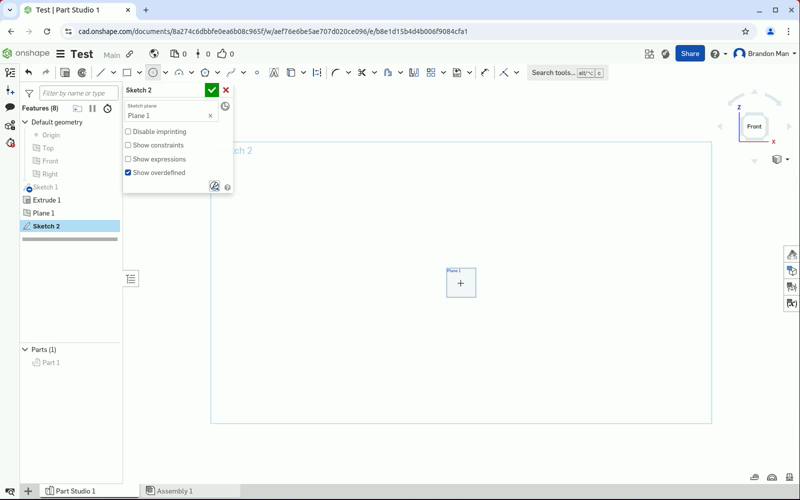
key_up(shift)
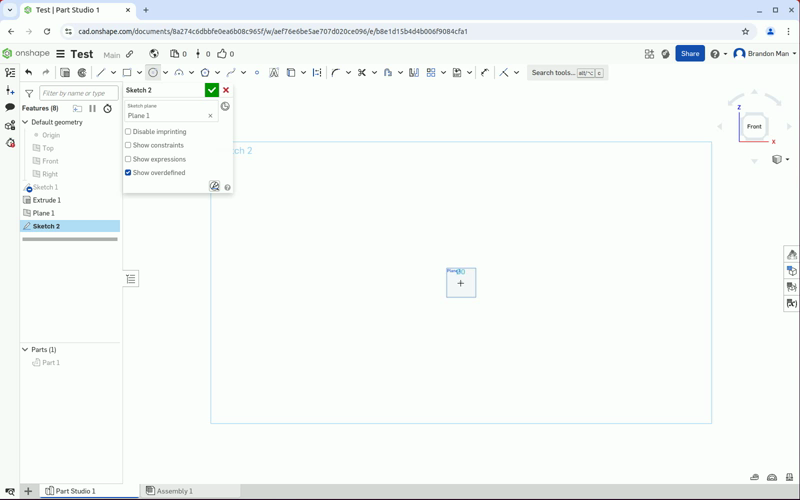
mouse_move(492, 282)
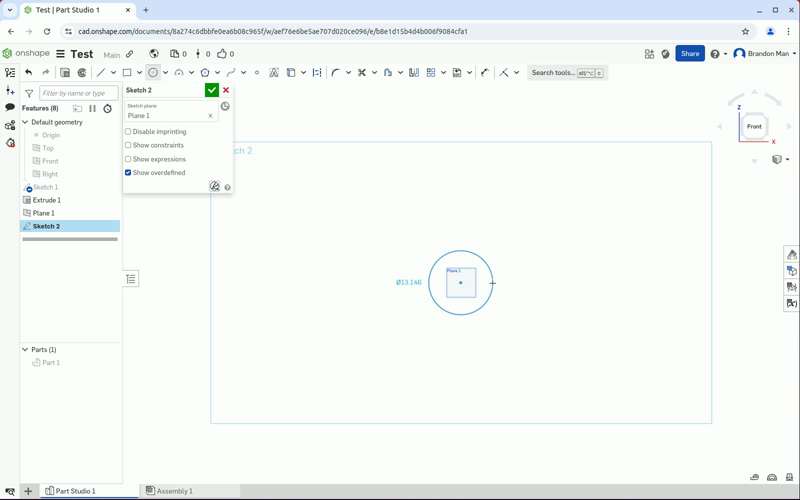
click(492, 282)
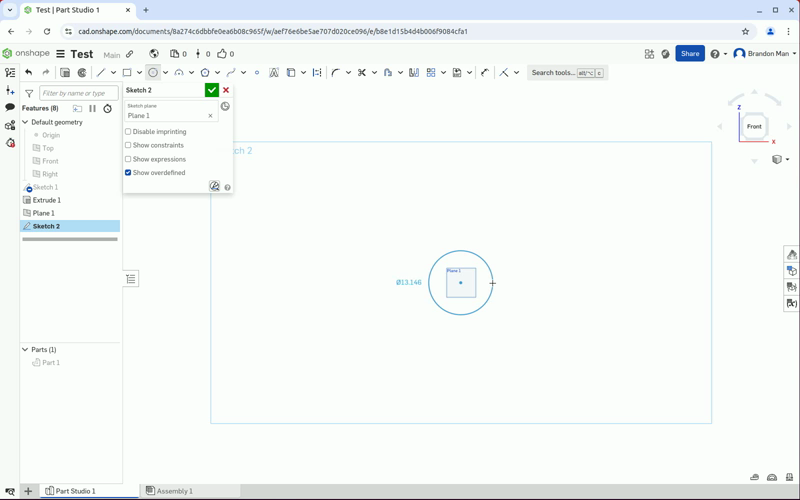
key(esc)
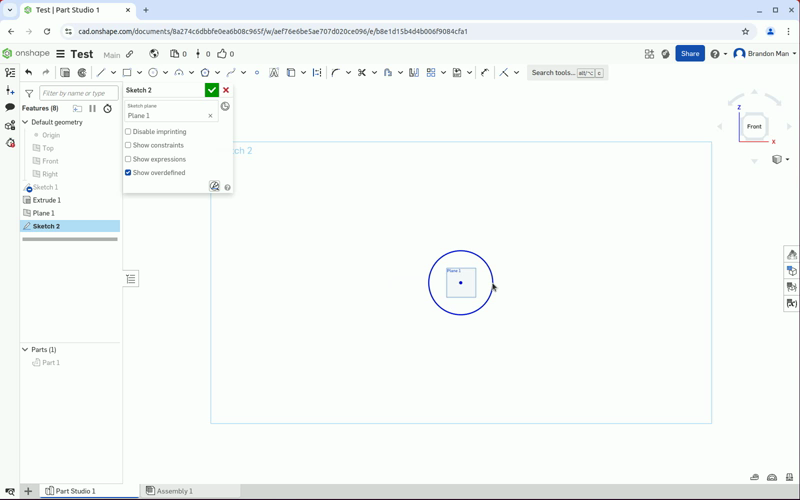
key(c)
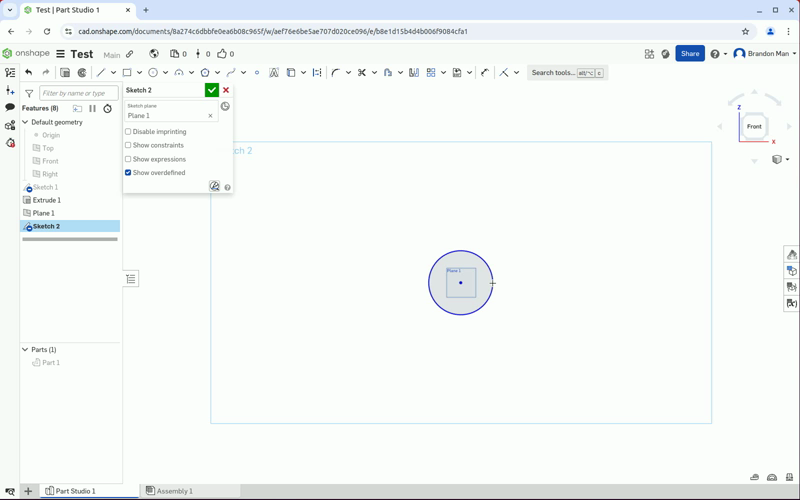
key_down(shift)
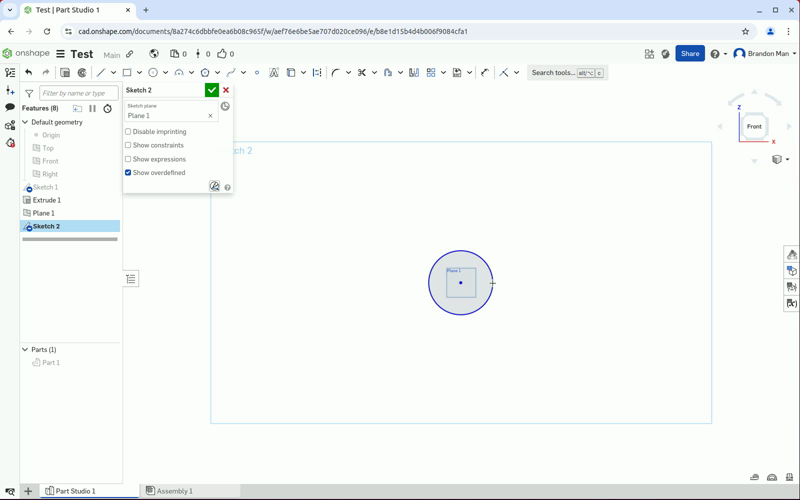
mouse_move(460, 282)
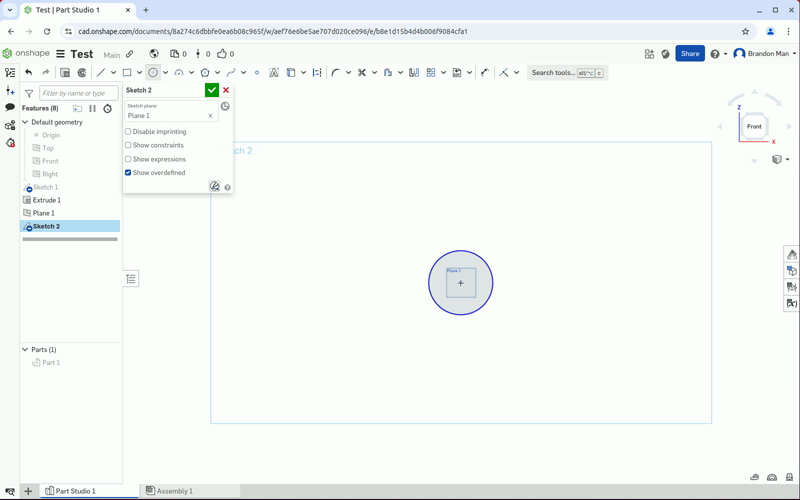
click(460, 282)
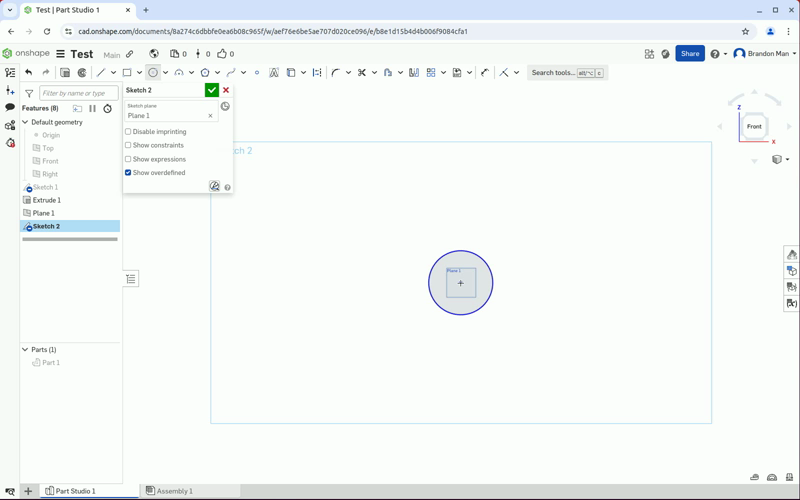
key_up(shift)
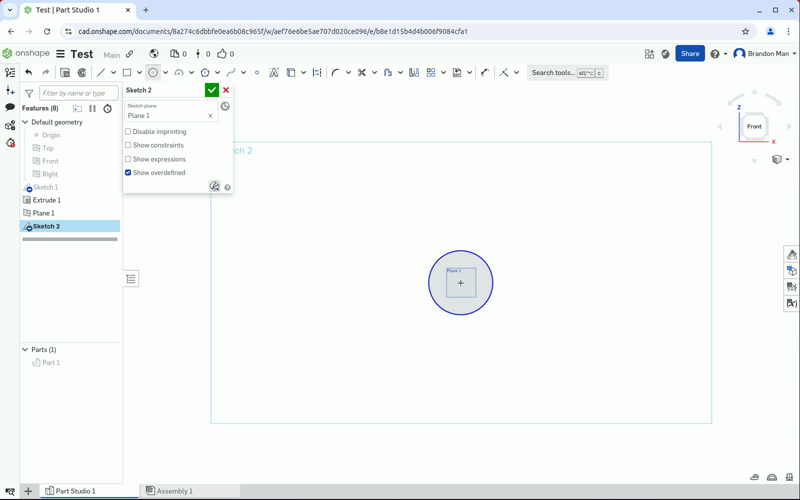
mouse_move(478, 282)
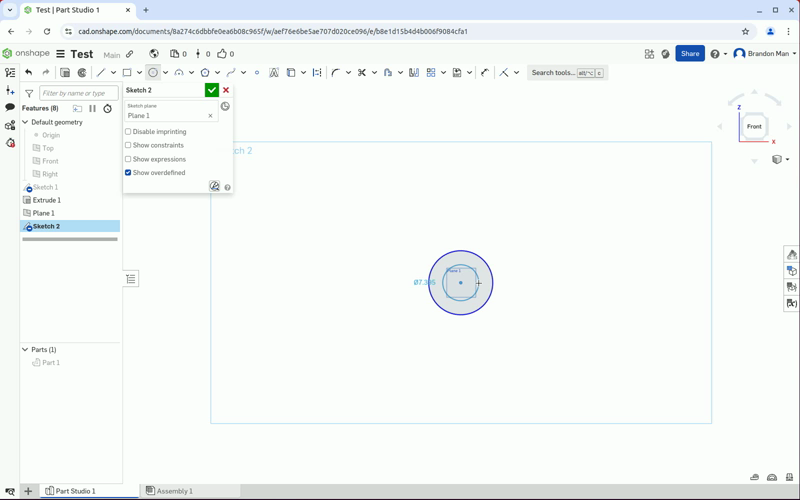
click(478, 282)
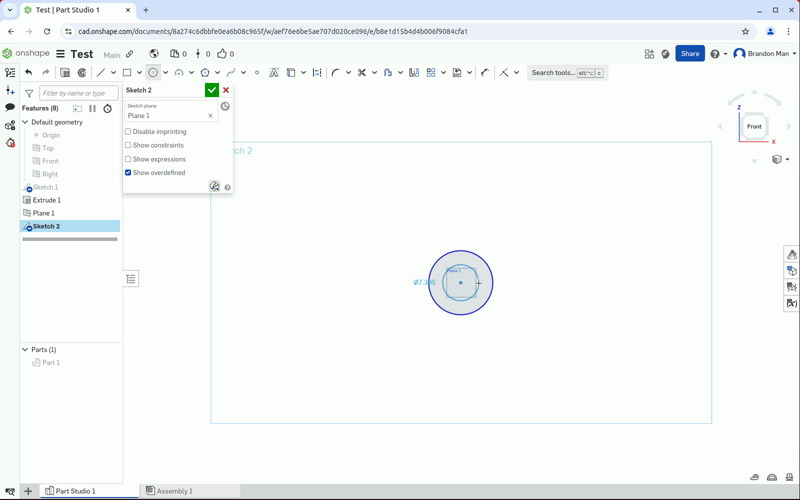
key(esc)
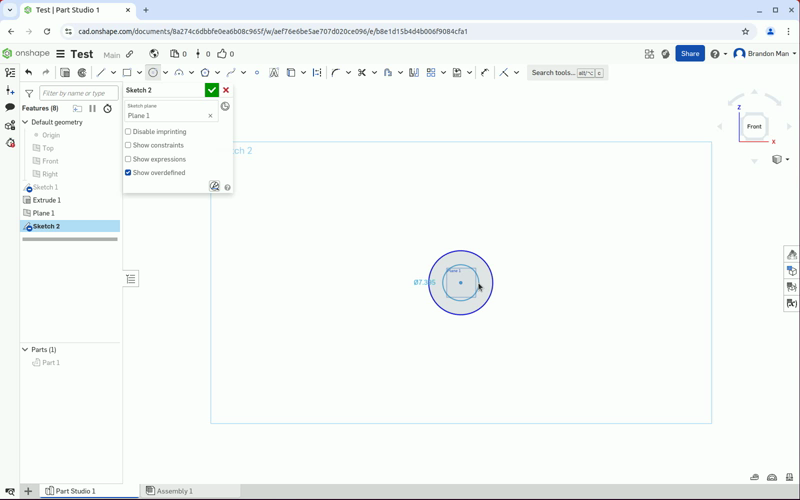
mouse_move(445, 258)
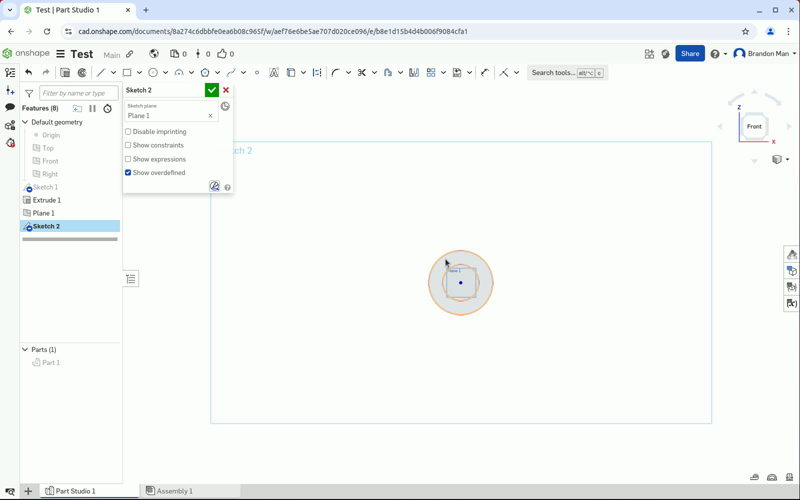
click(445, 258)
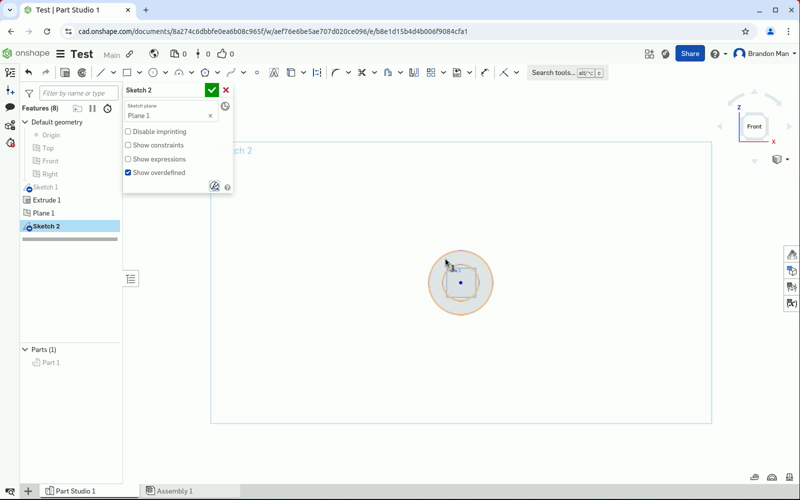
mouse_move(73, 352)
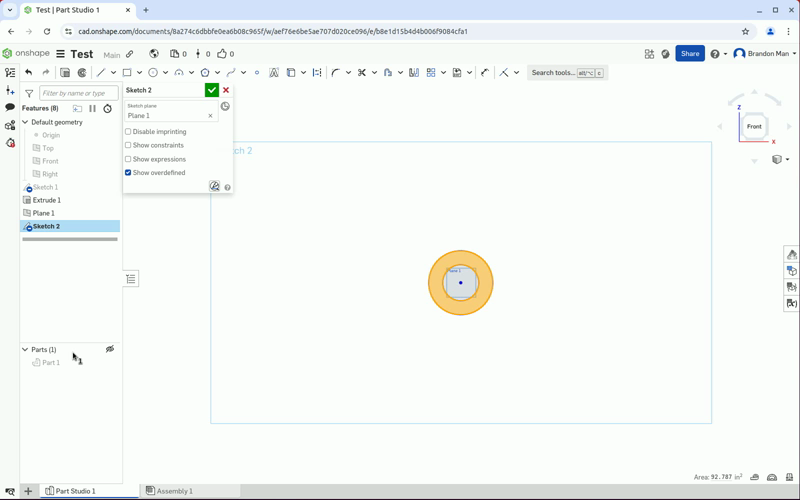
key(shift+y)
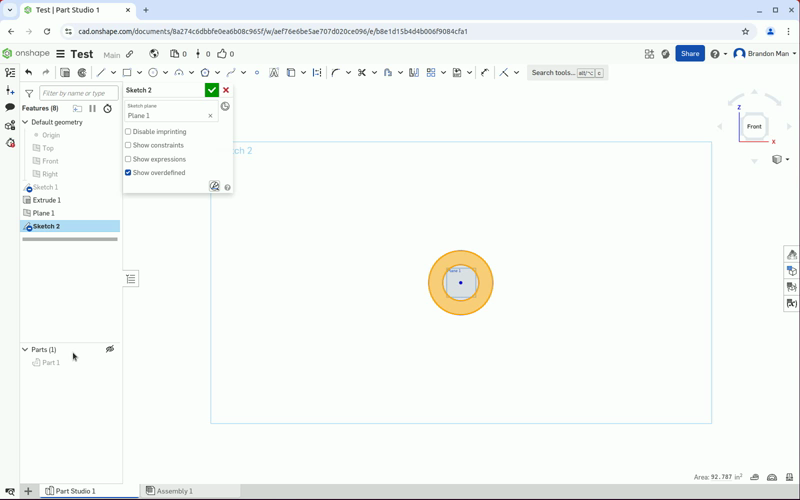
key(shift+e)
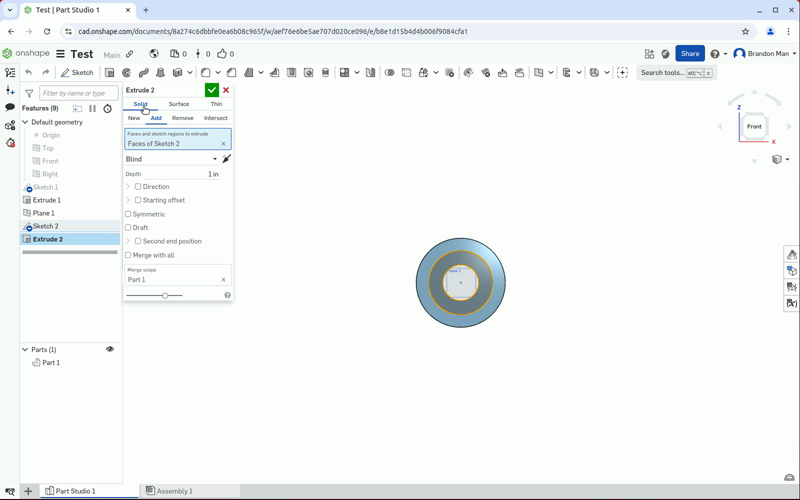
mouse_move(143, 106)
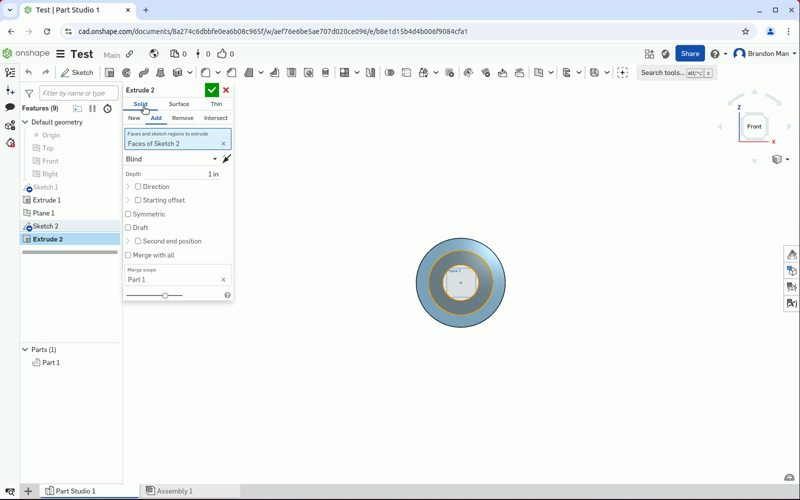
click(143, 106)
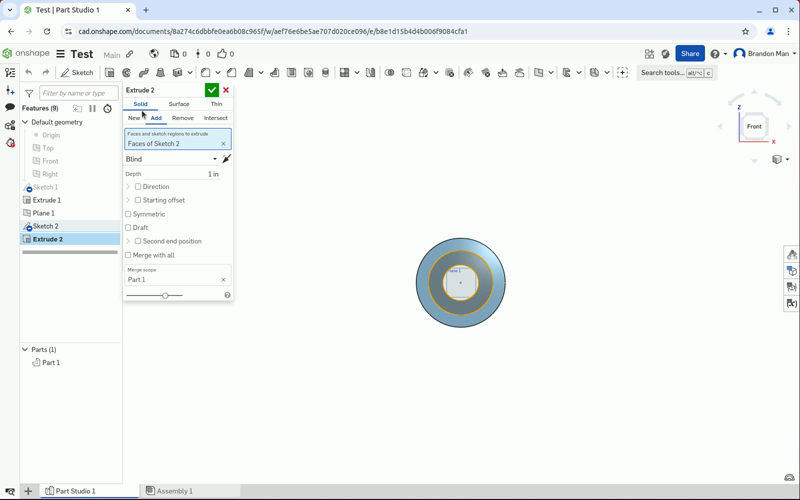
mouse_move(137, 120)
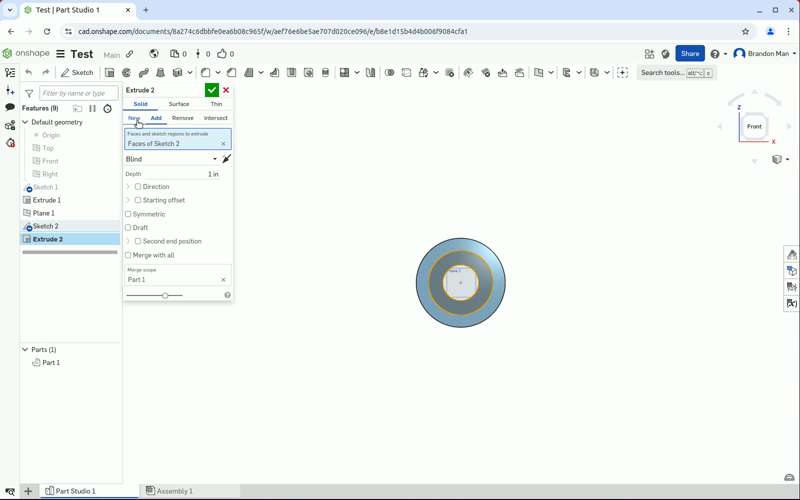
click(137, 120)
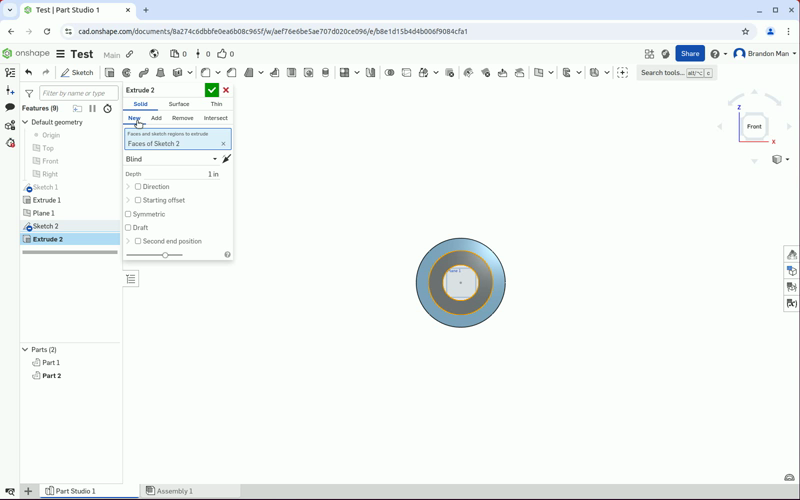
key(tab, 4)
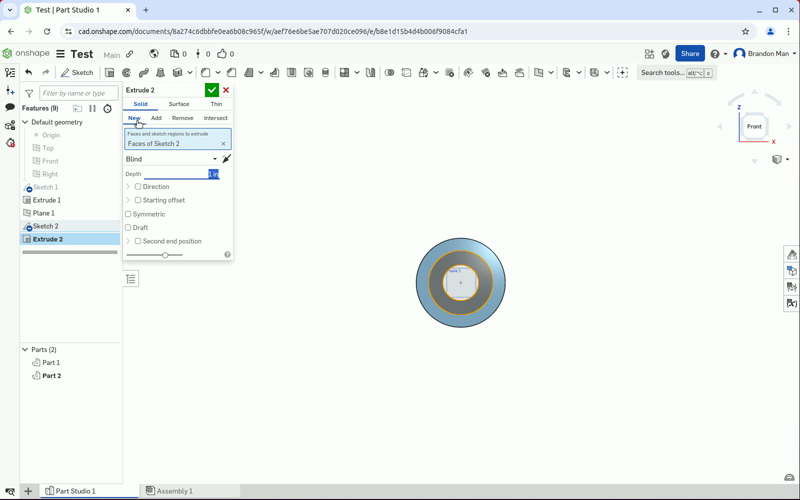
text(1.204)
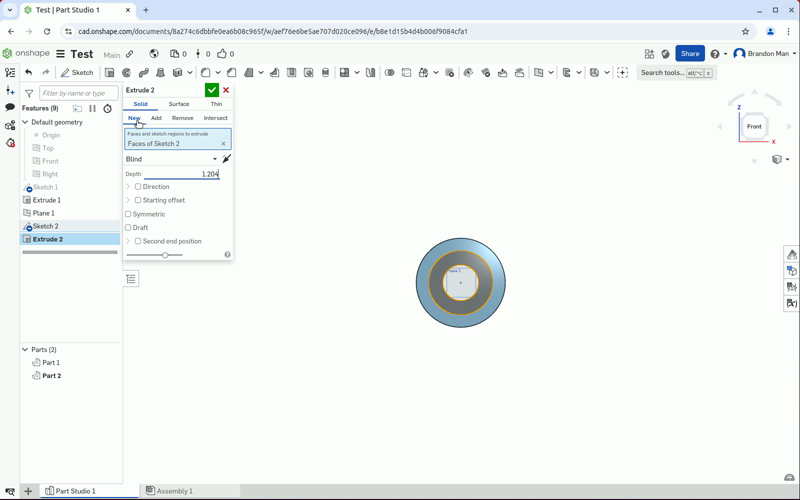
key(enter)
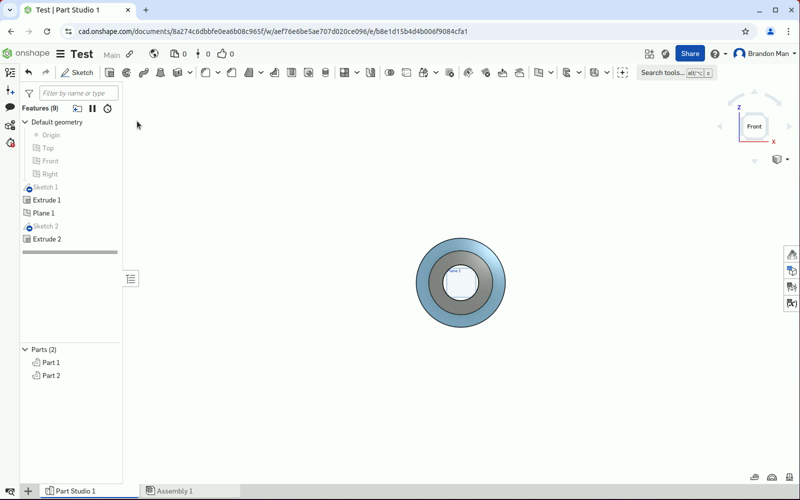
key(shift+h)
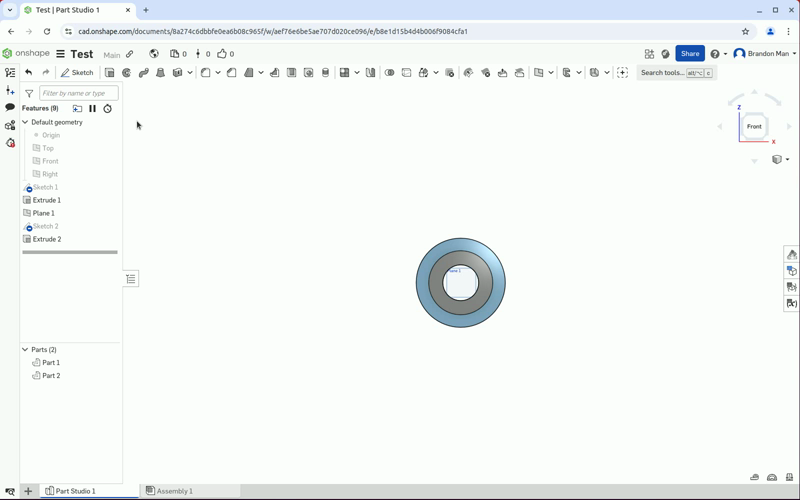
key(shift+h)
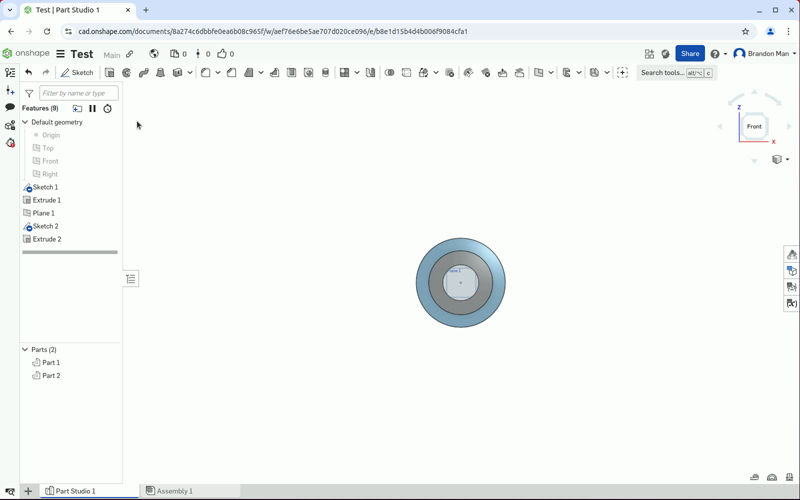
key(shift+7)
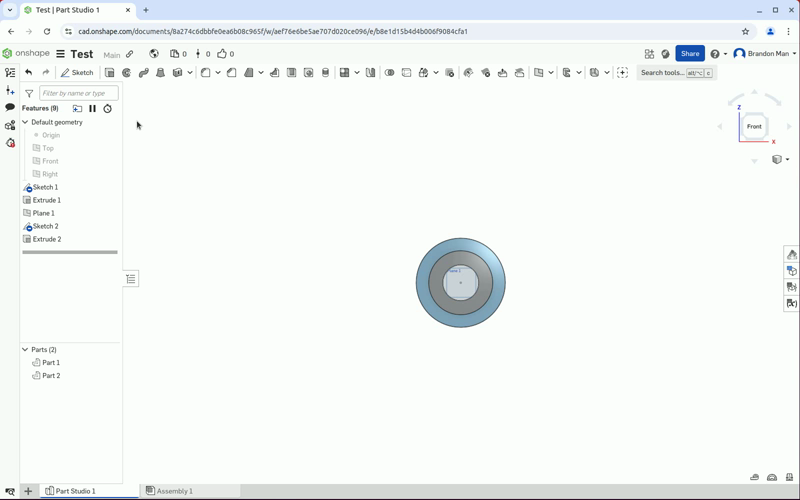
key(left, 2)
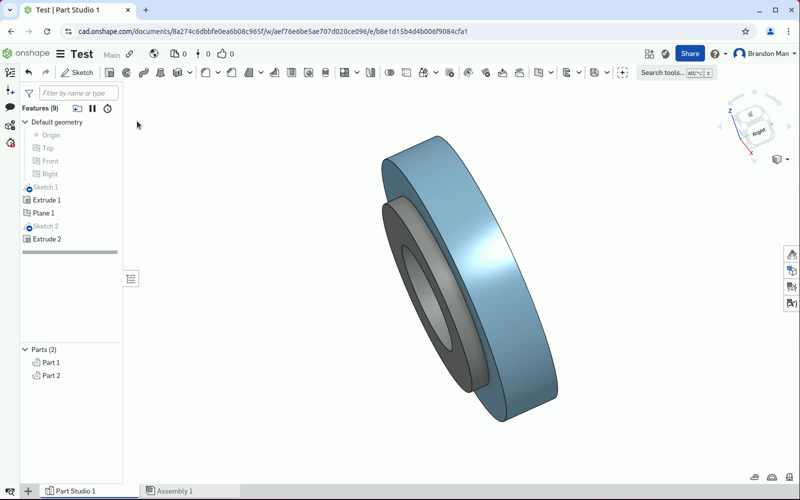
key(down, 2)
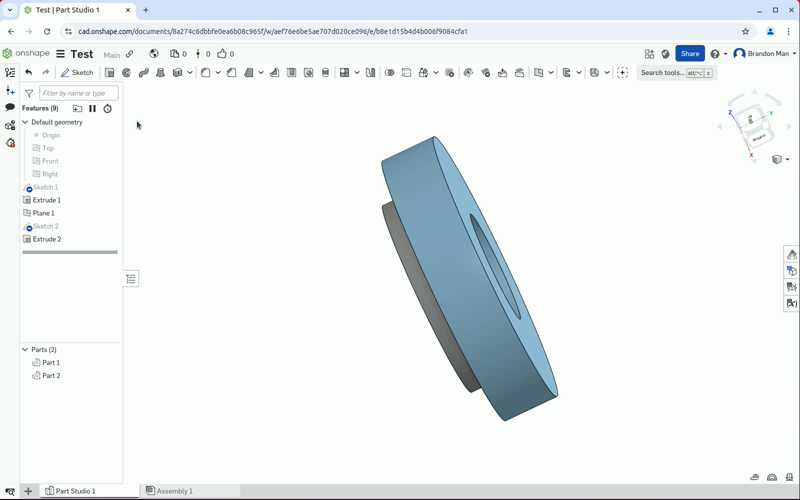
key(up, 2)
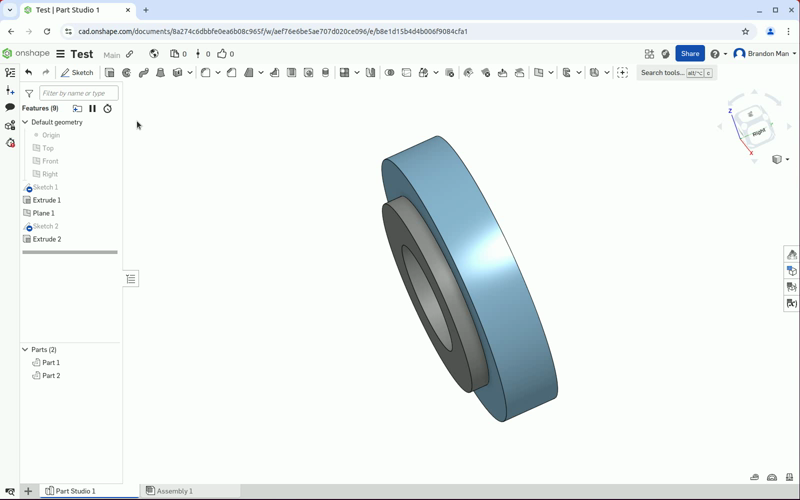
key(right, 2)
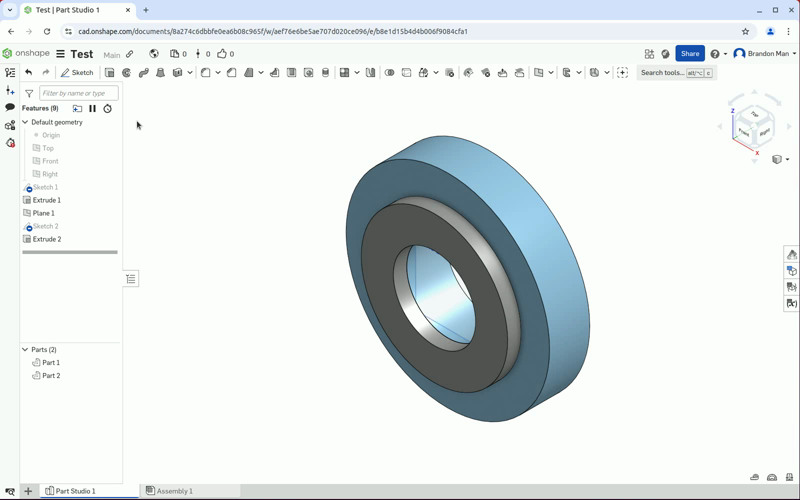
mouse_move(73, 189)
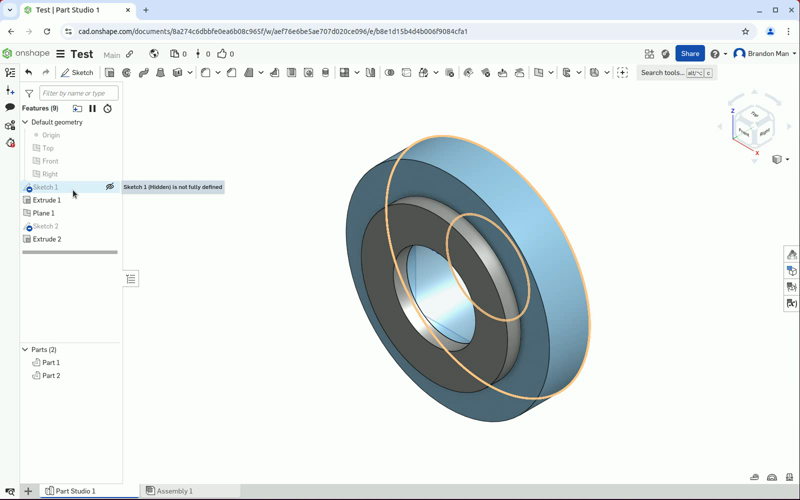
click(73, 189)